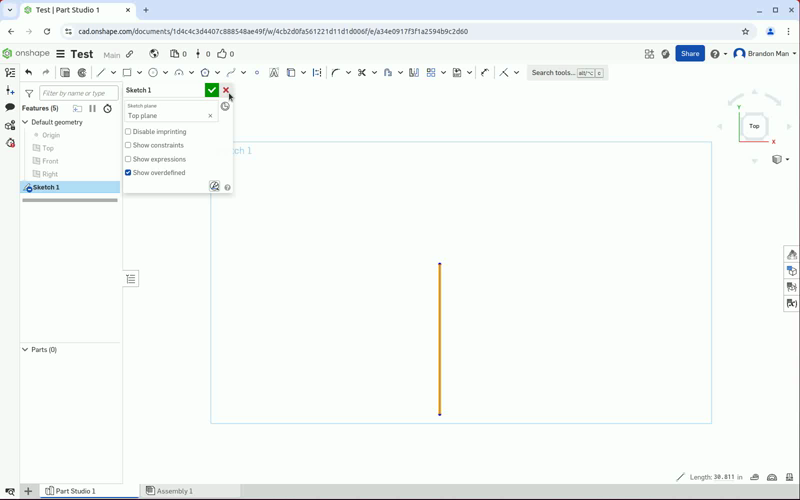
key(shift+h)
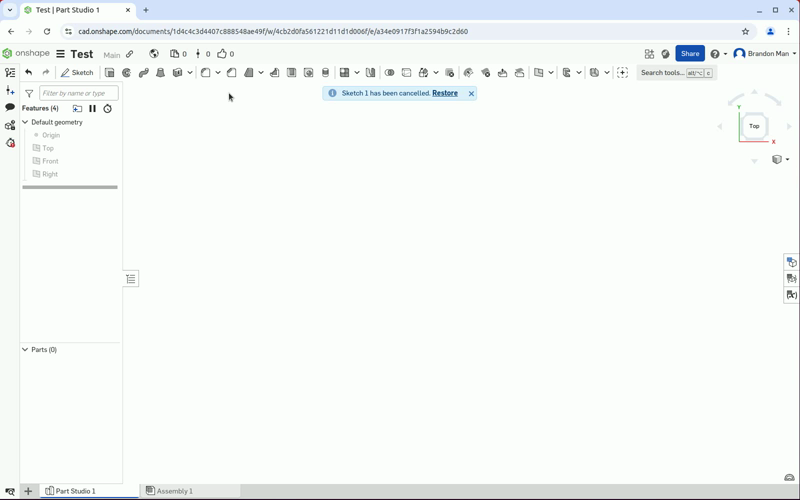
mouse_move(73, 352)
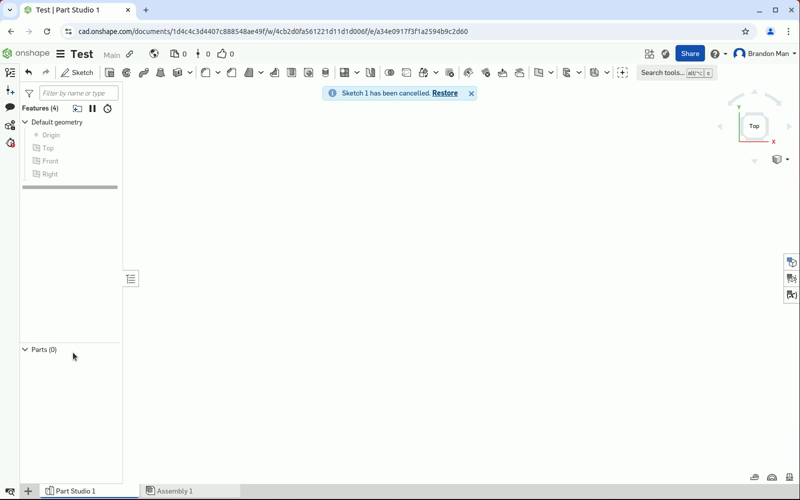
key(y)
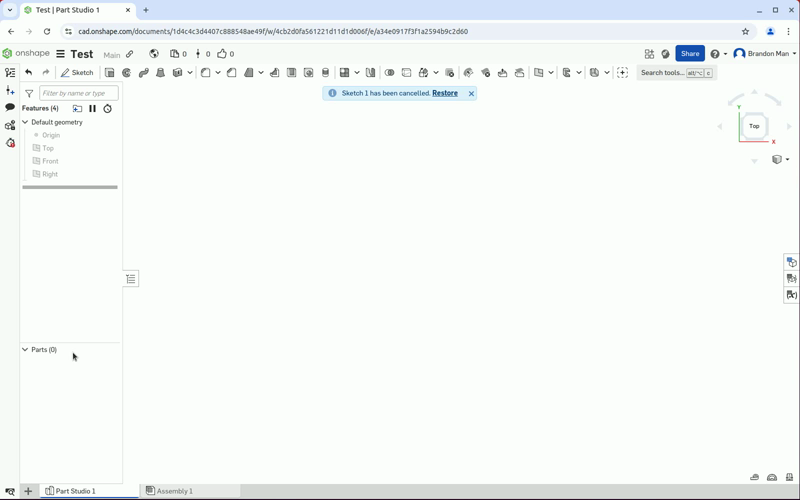
key(shift+p)
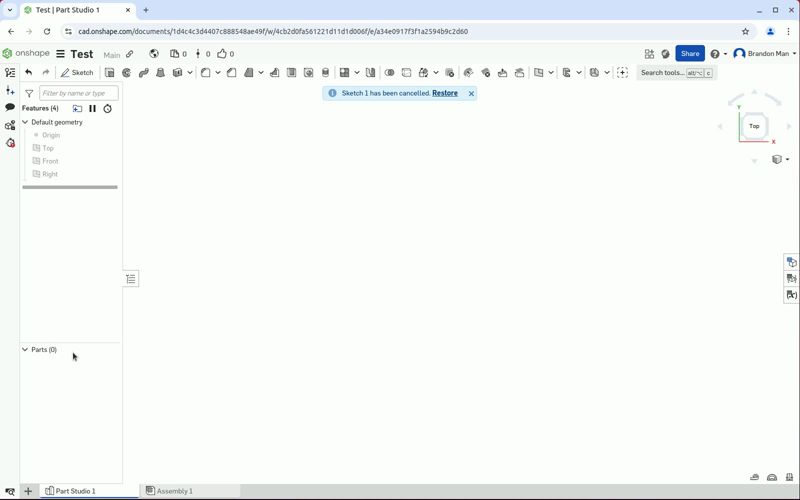
key(space)
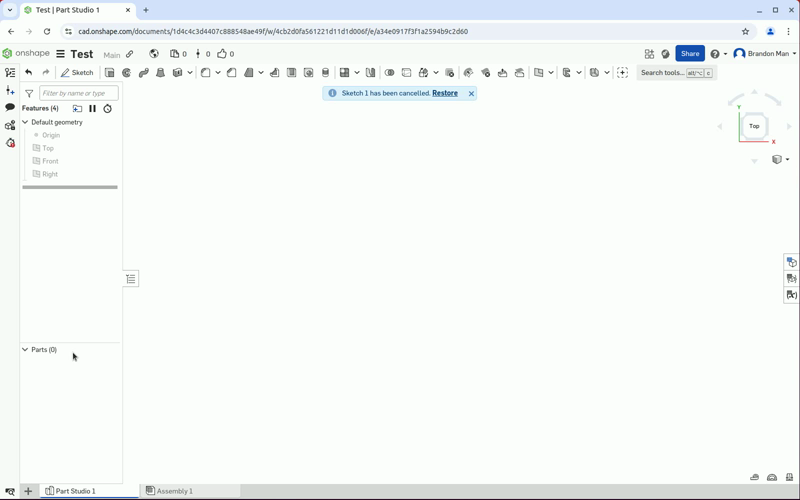
key_down(shift)
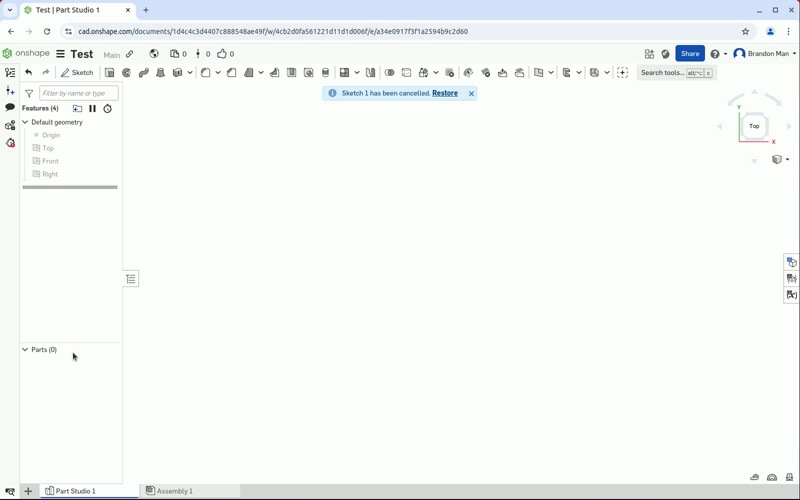
key(up)
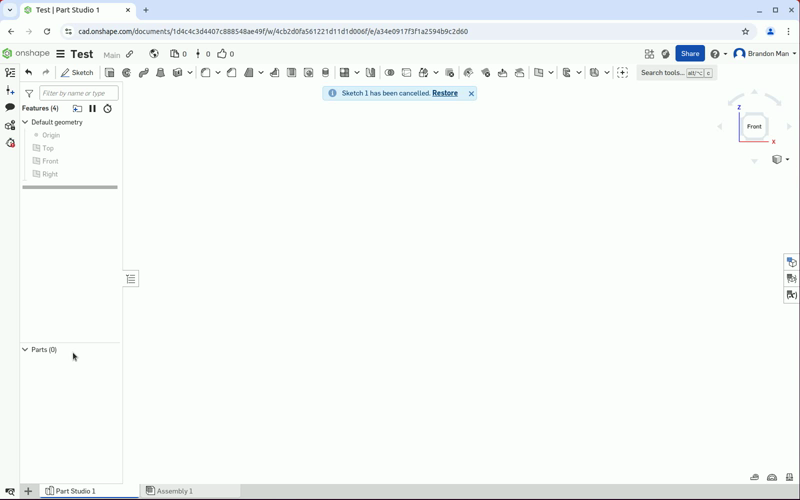
key_up(shift)
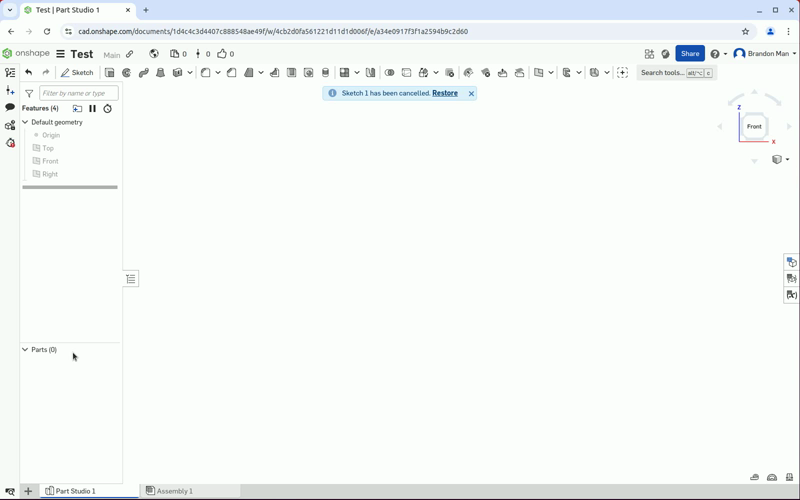
mouse_move(73, 352)
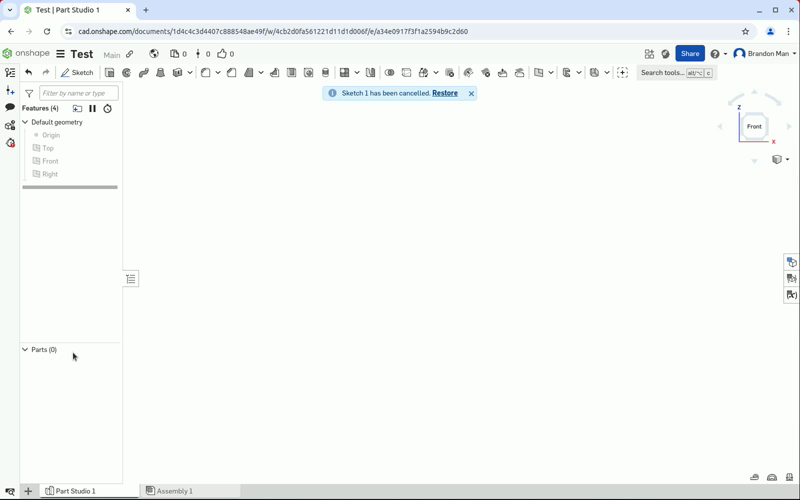
key(shift+y)
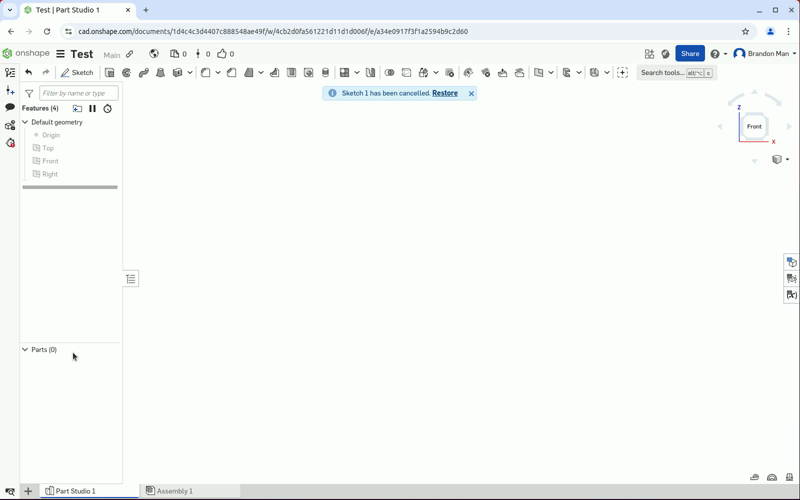
key(shift+s)
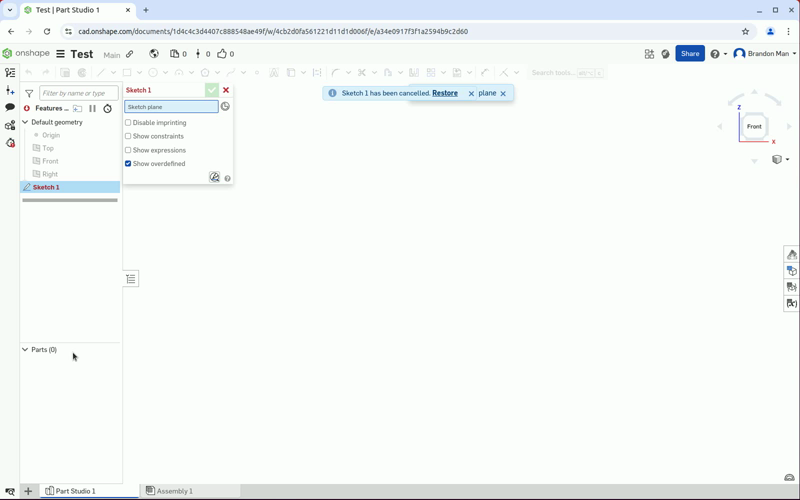
mouse_move(73, 163)
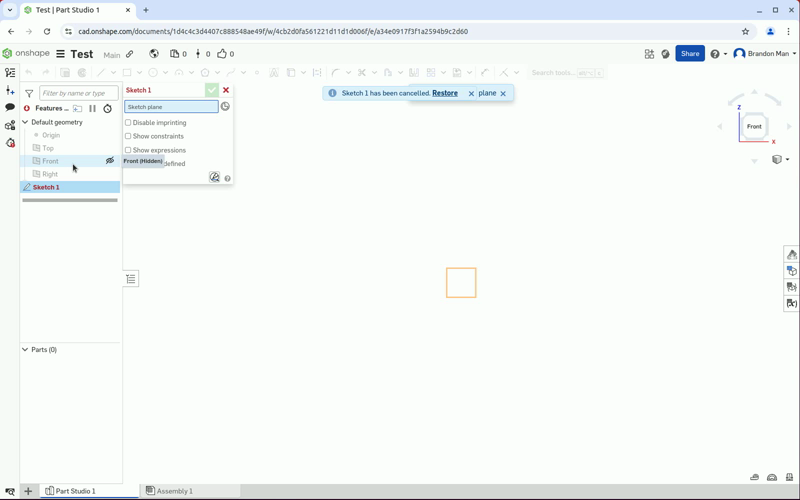
click(73, 163)
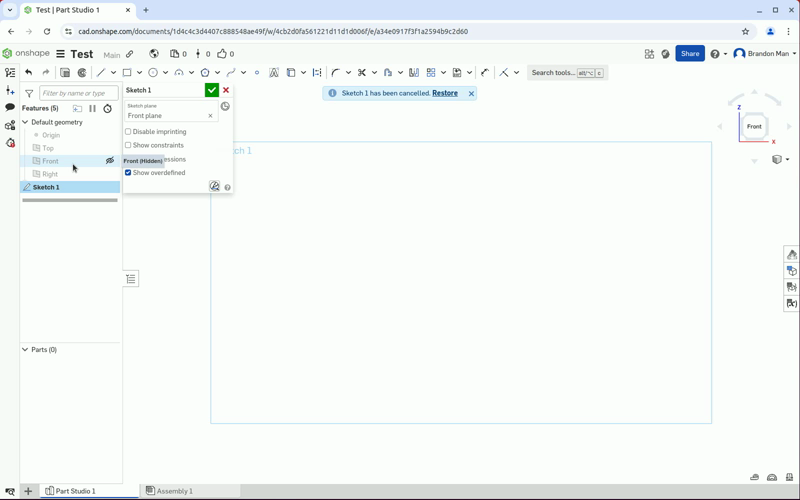
mouse_move(73, 352)
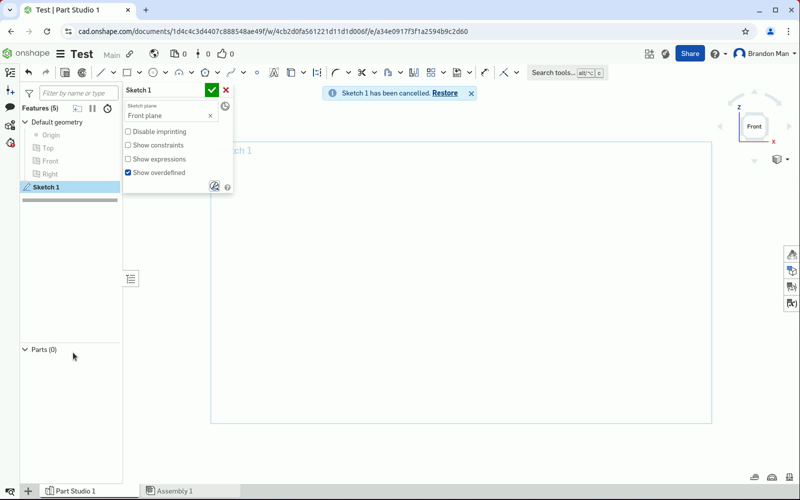
key(y)
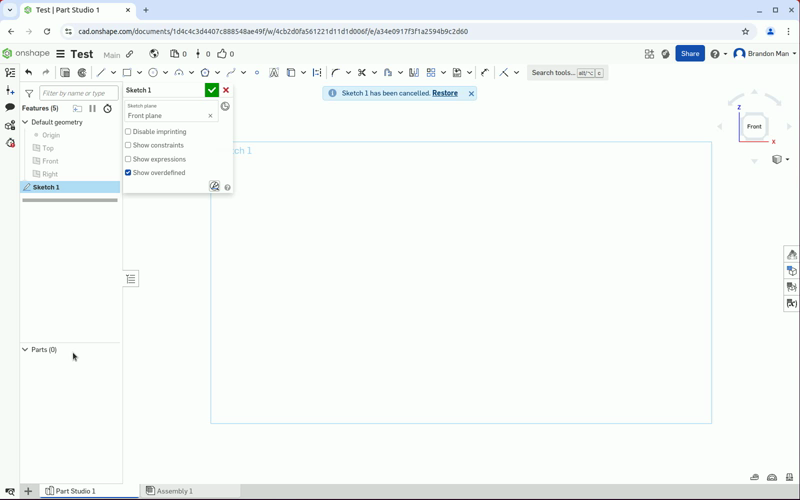
key(l)
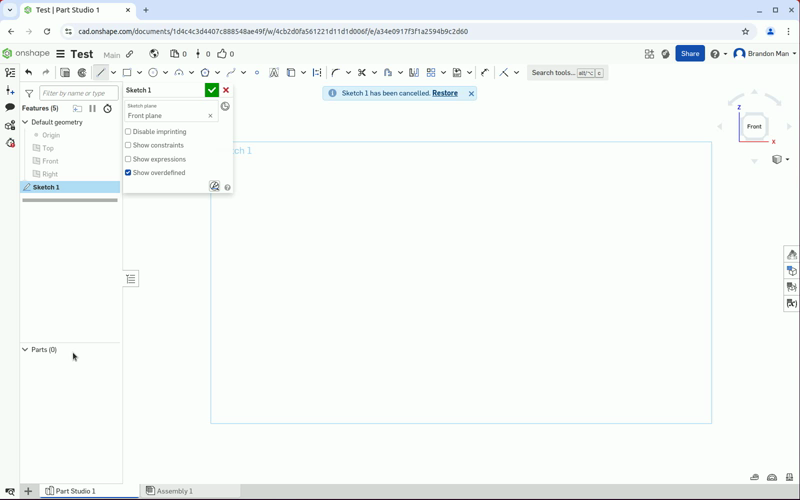
key_down(shift)
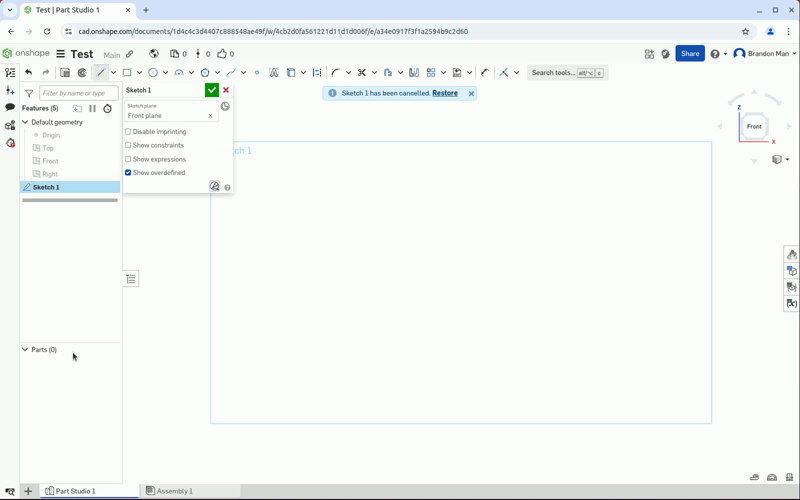
mouse_move(348, 395)
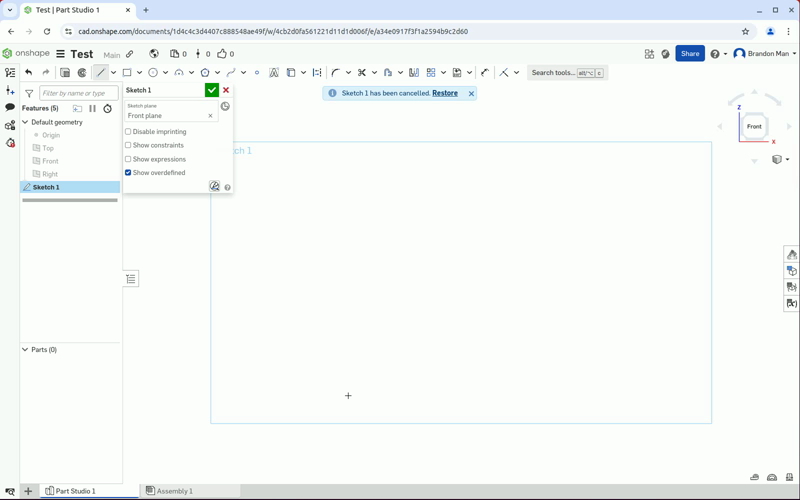
click(348, 395)
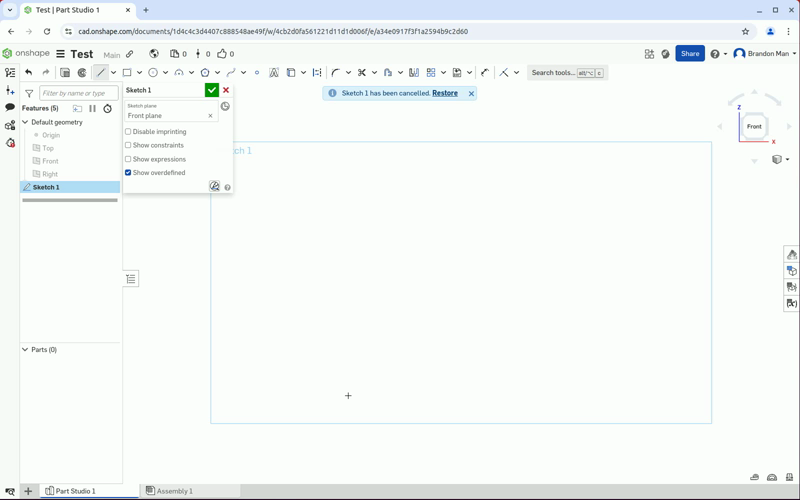
key_up(shift)
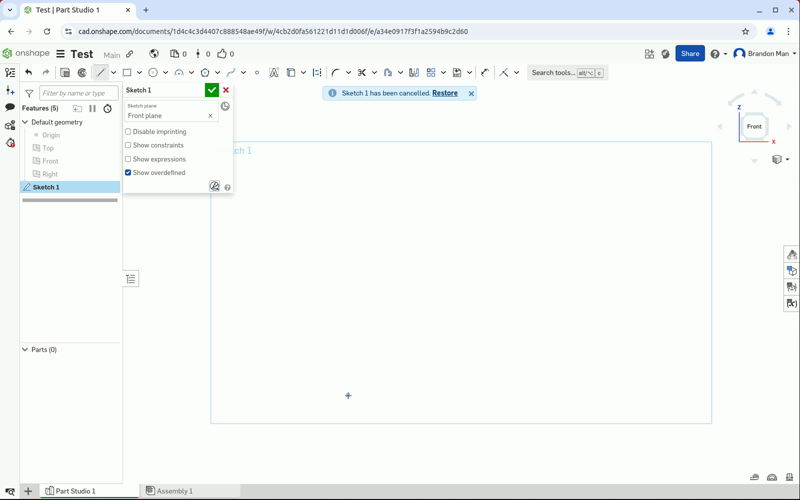
key_down(shift)
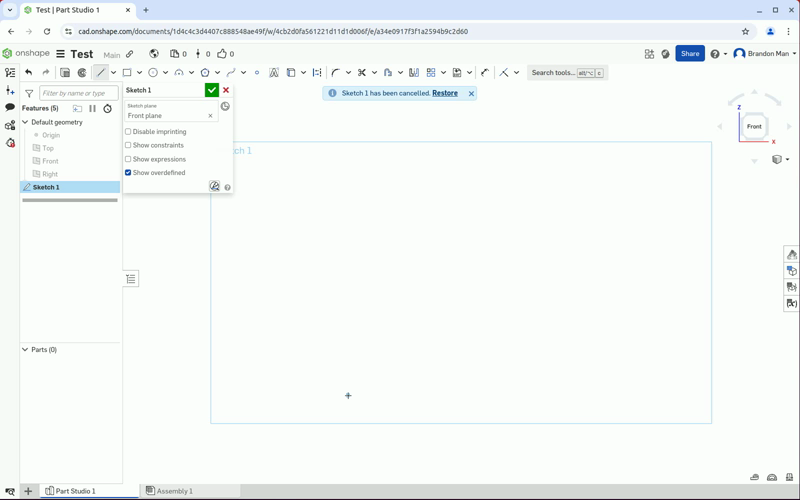
mouse_move(572, 395)
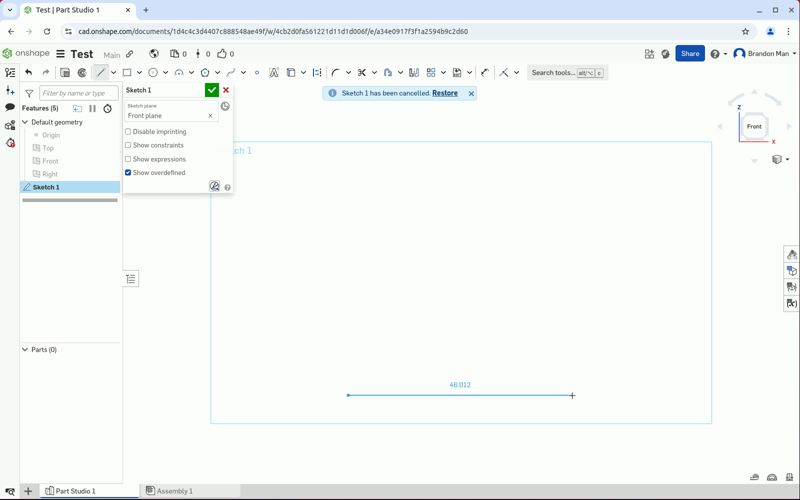
click(572, 395)
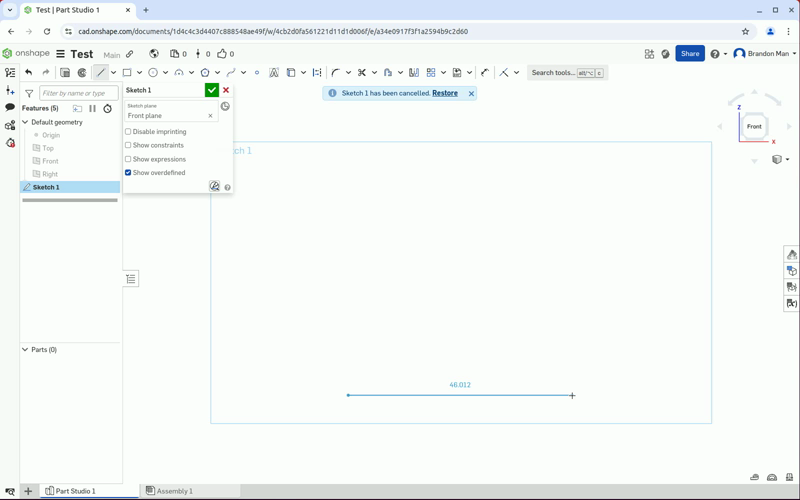
key_up(shift)
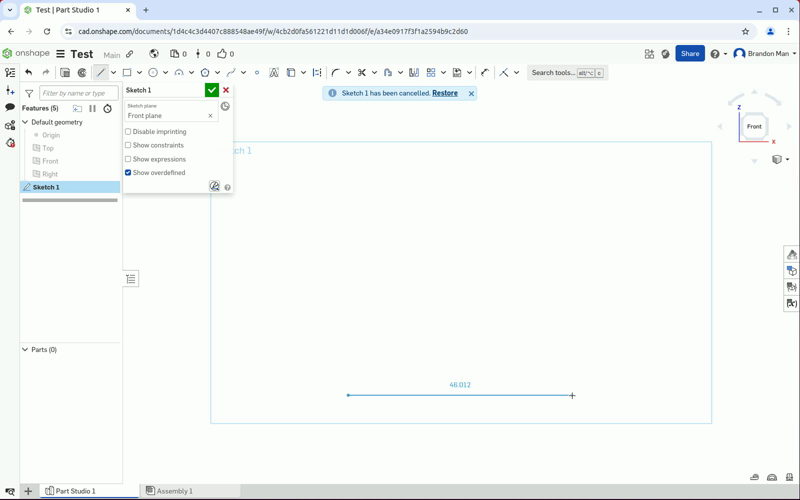
key_down(shift)
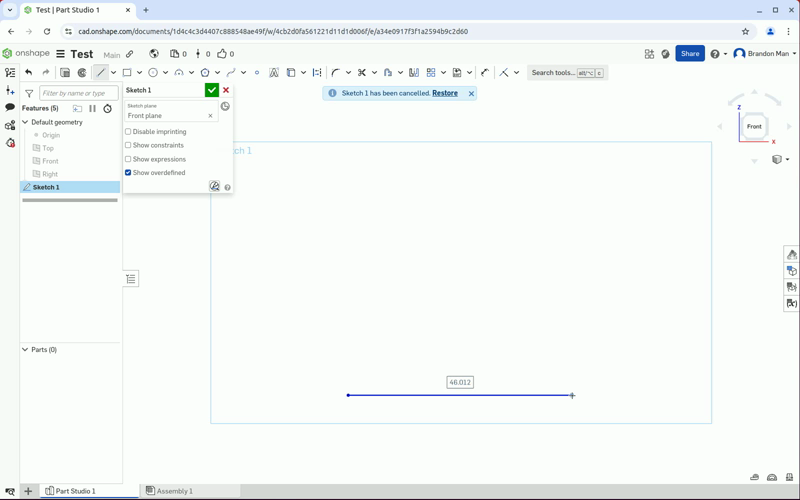
mouse_move(572, 171)
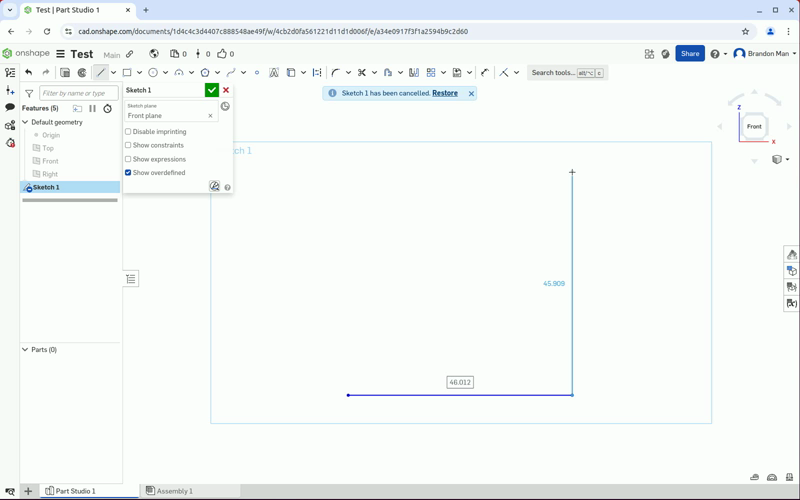
click(572, 171)
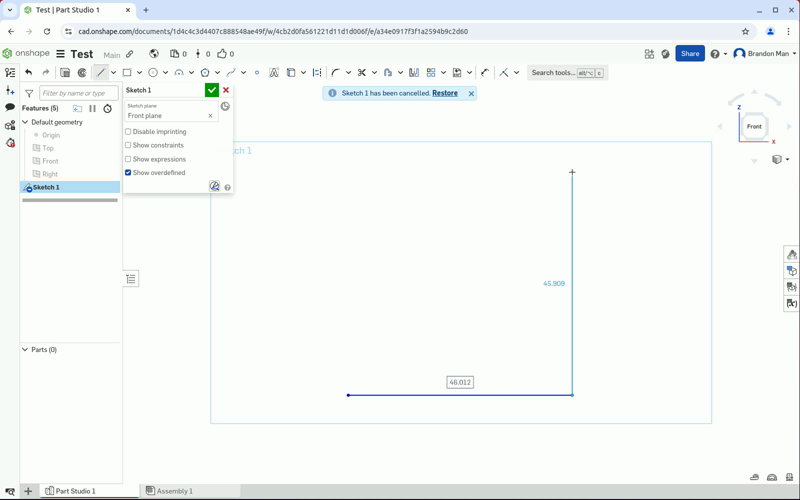
key_up(shift)
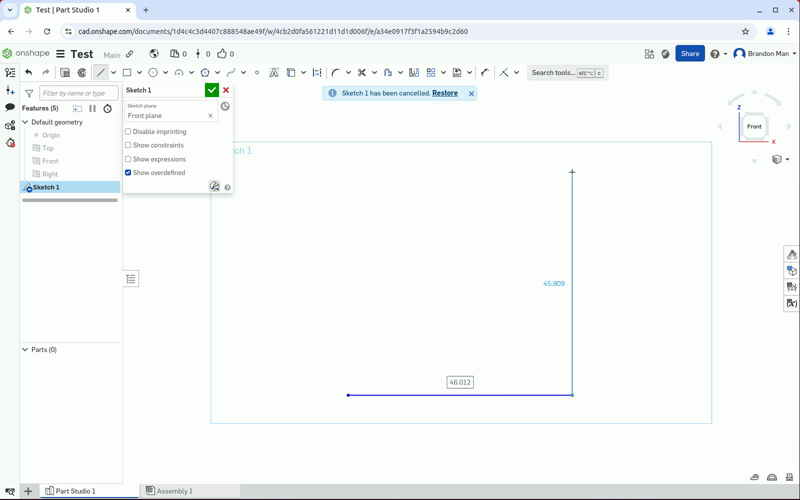
key_down(shift)
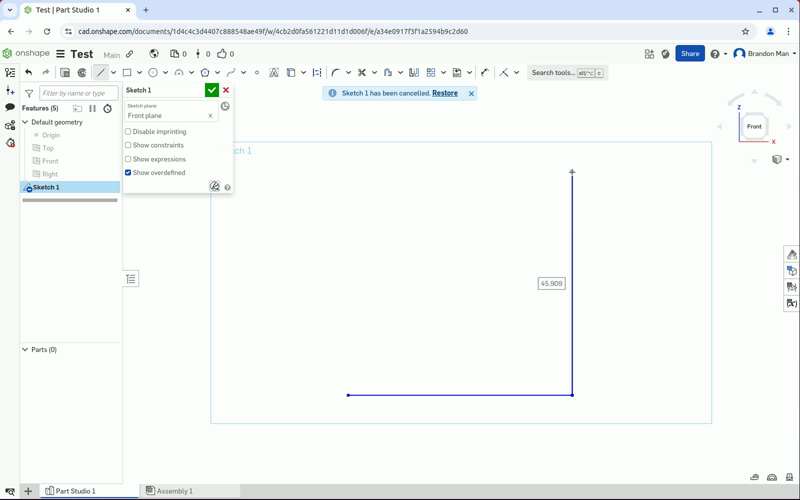
mouse_move(348, 171)
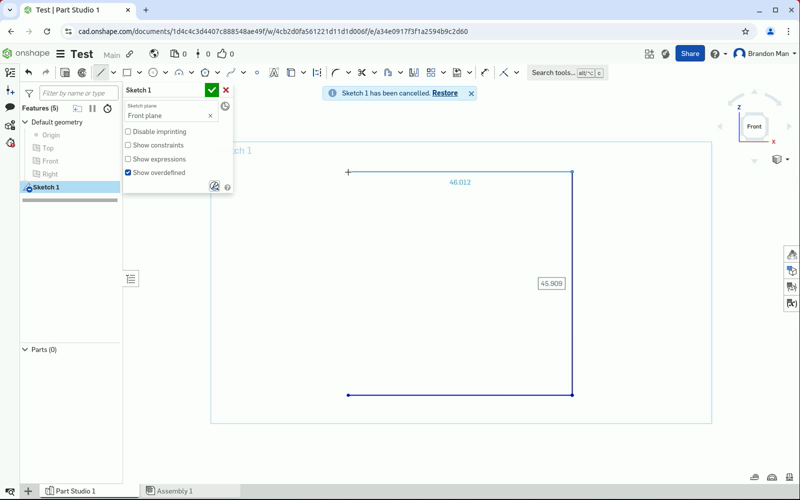
click(348, 171)
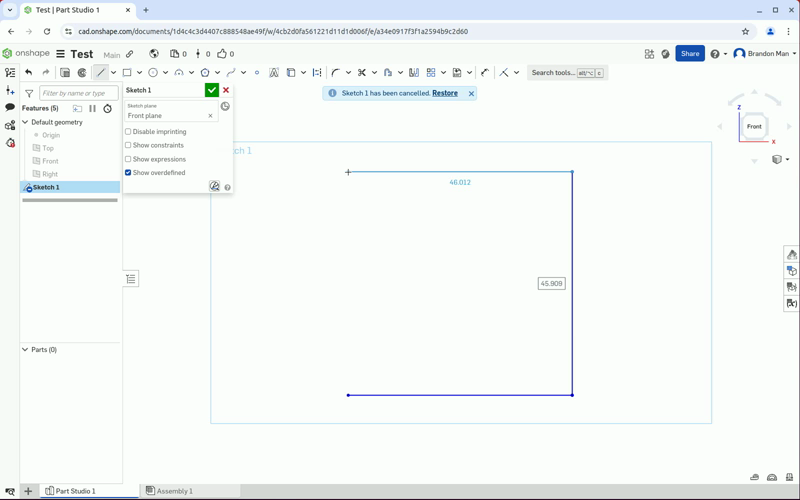
key_up(shift)
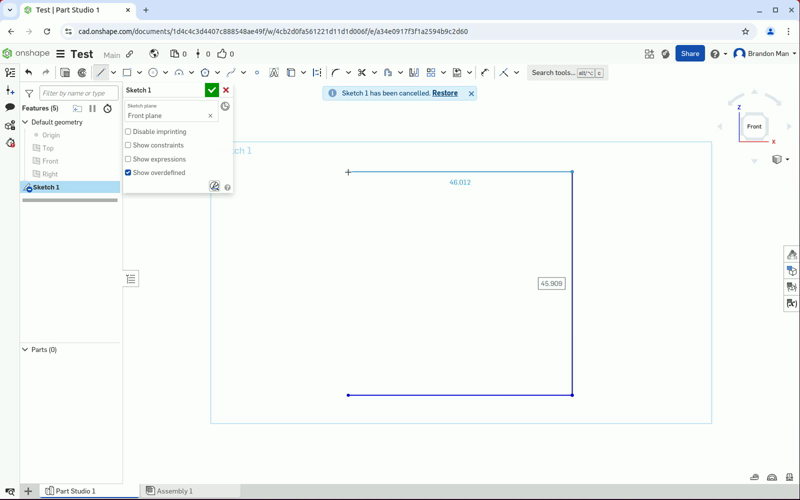
key_down(shift)
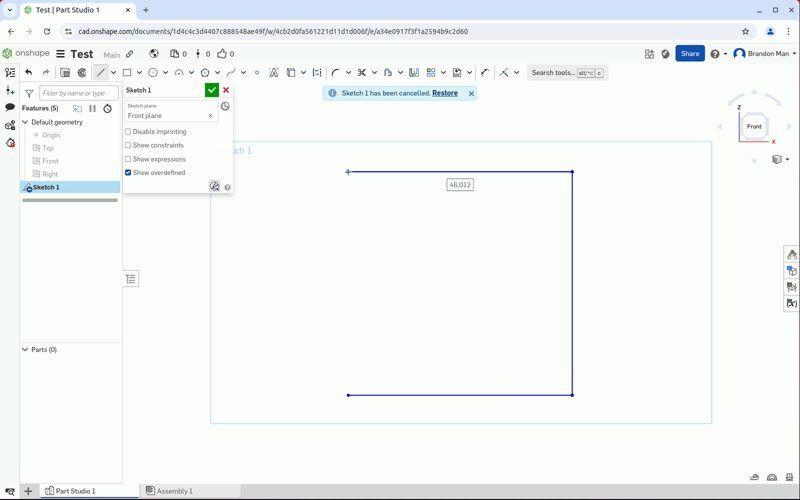
mouse_move(348, 395)
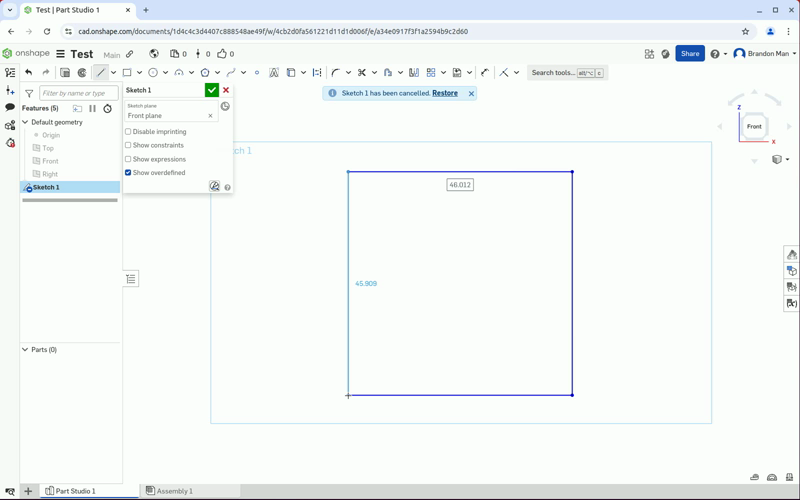
key_up(shift)
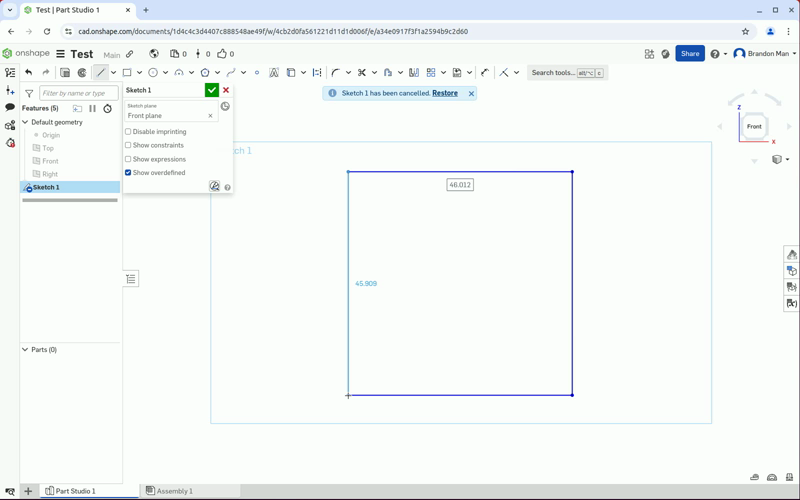
click(348, 395)
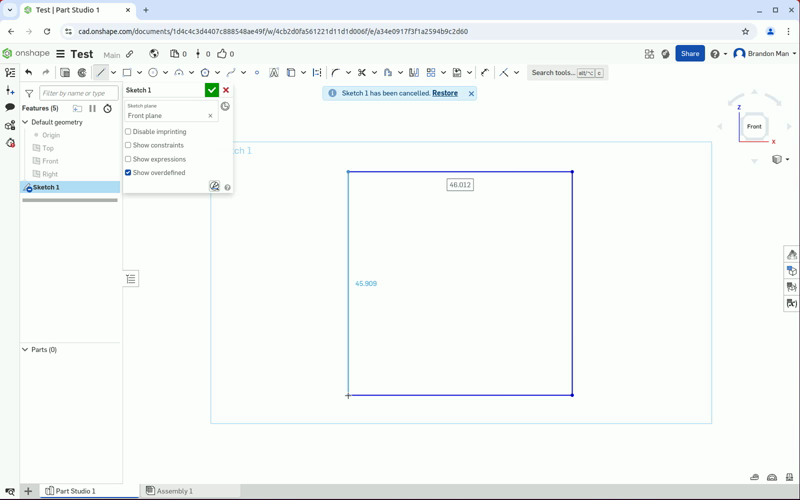
key(esc)
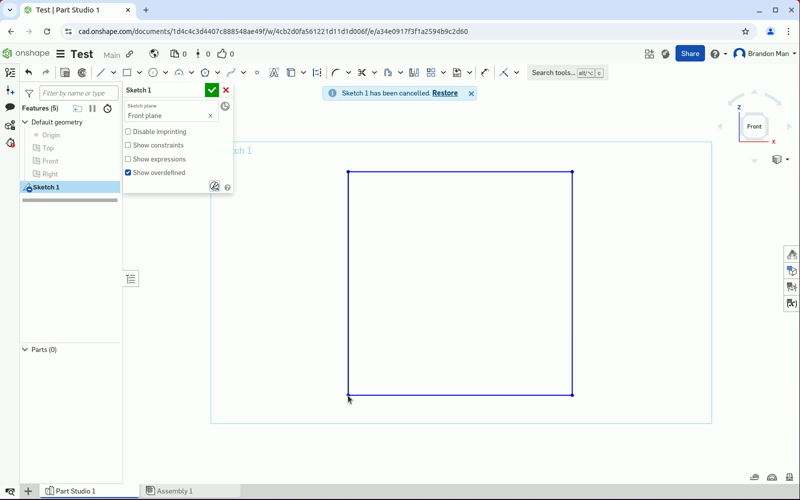
key(c)
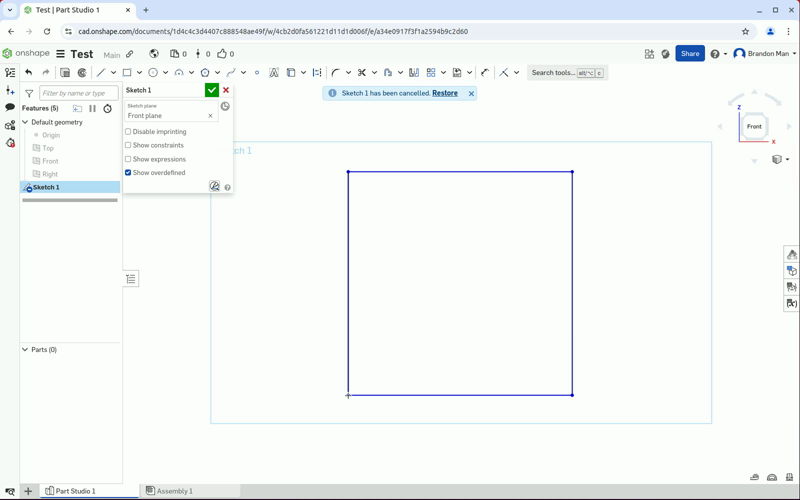
key_down(shift)
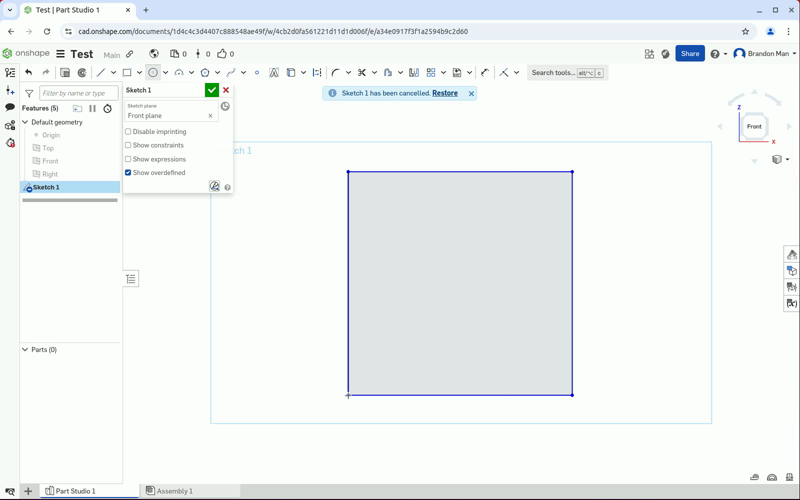
mouse_move(374, 369)
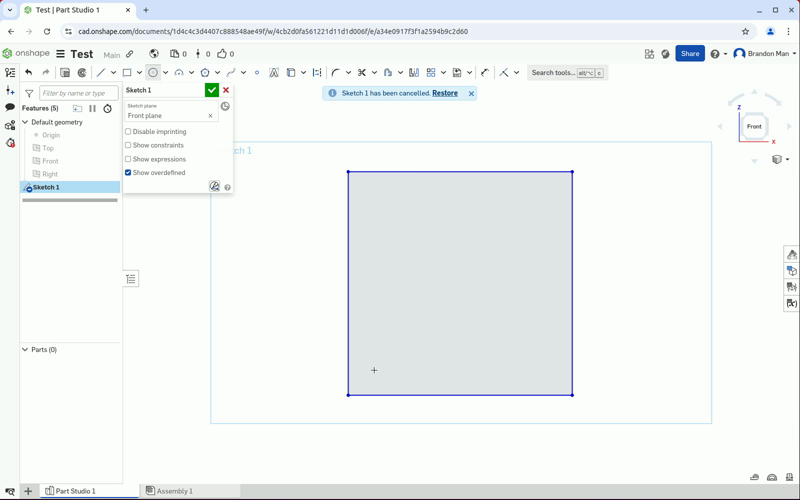
click(374, 369)
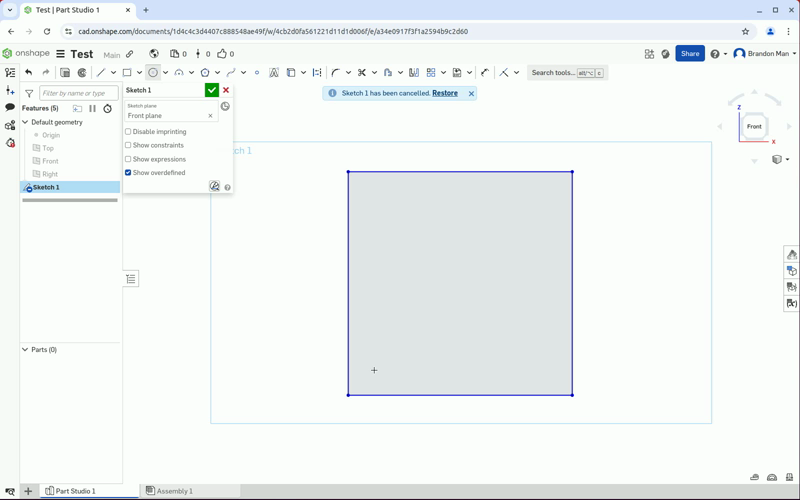
key_up(shift)
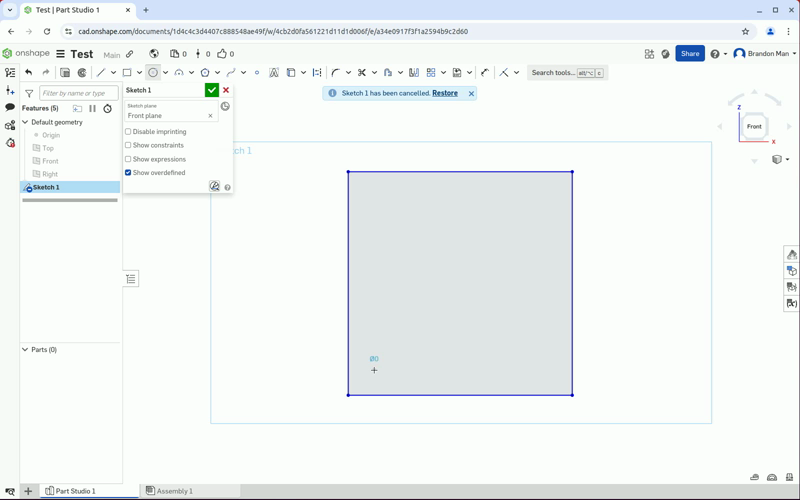
mouse_move(388, 369)
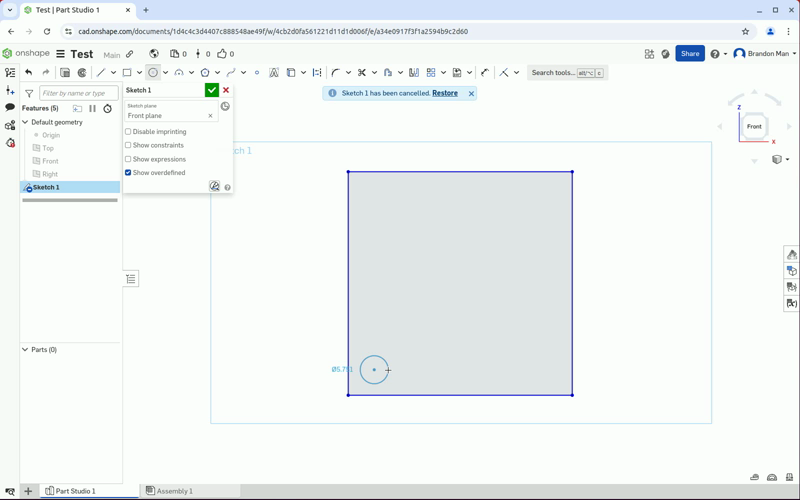
click(388, 369)
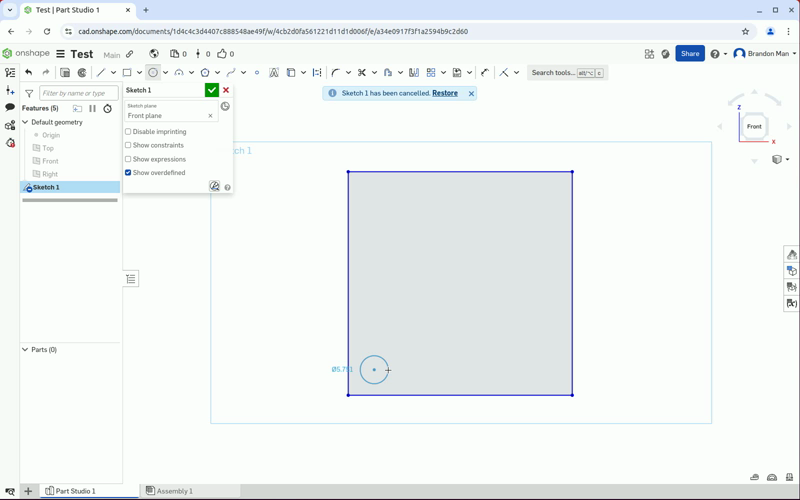
key(esc)
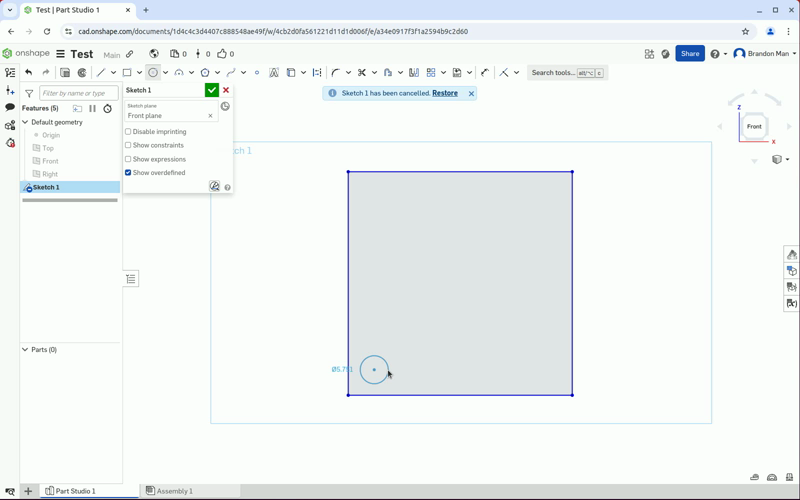
key(c)
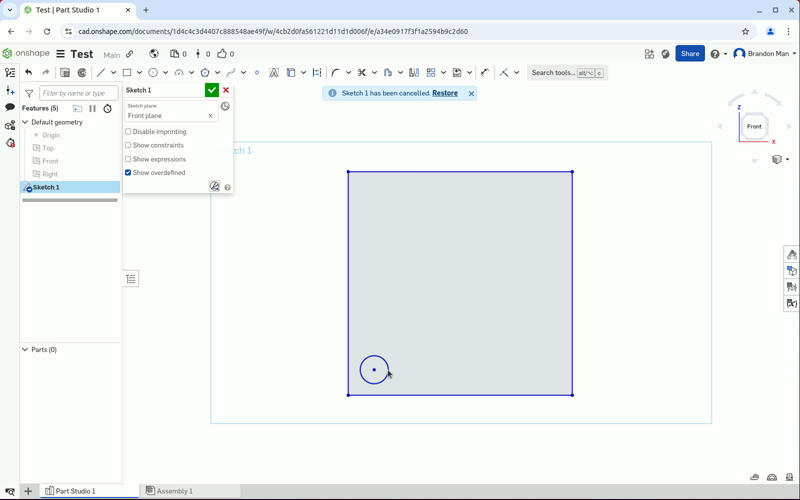
key_down(shift)
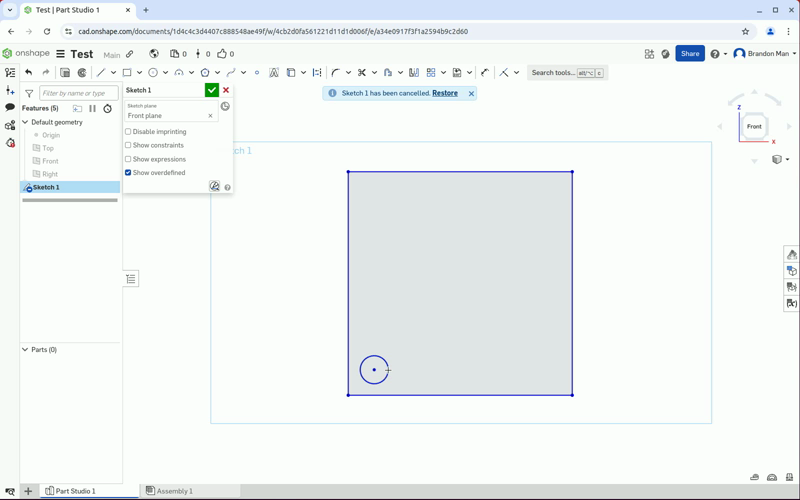
mouse_move(374, 197)
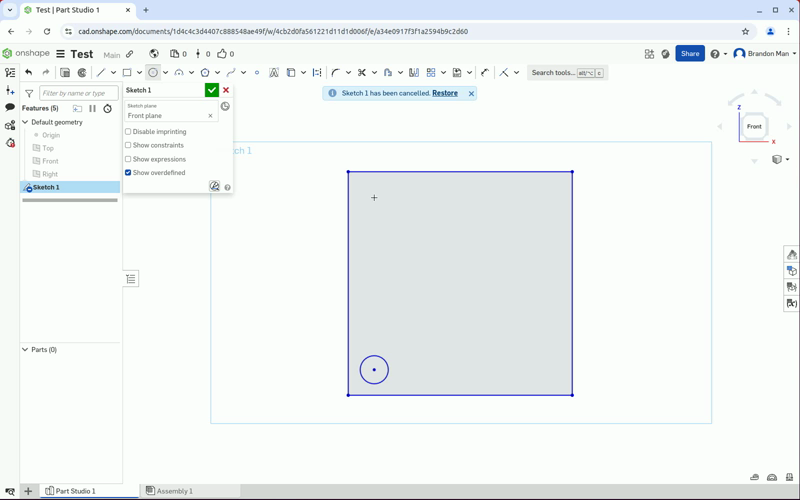
click(374, 197)
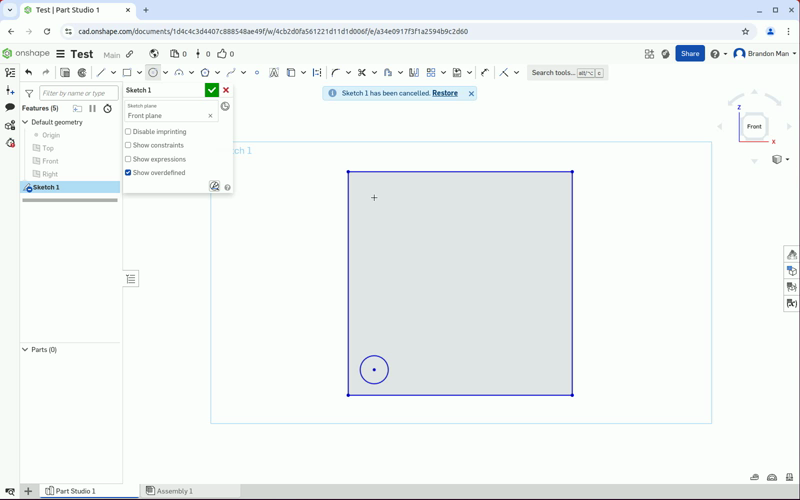
key_up(shift)
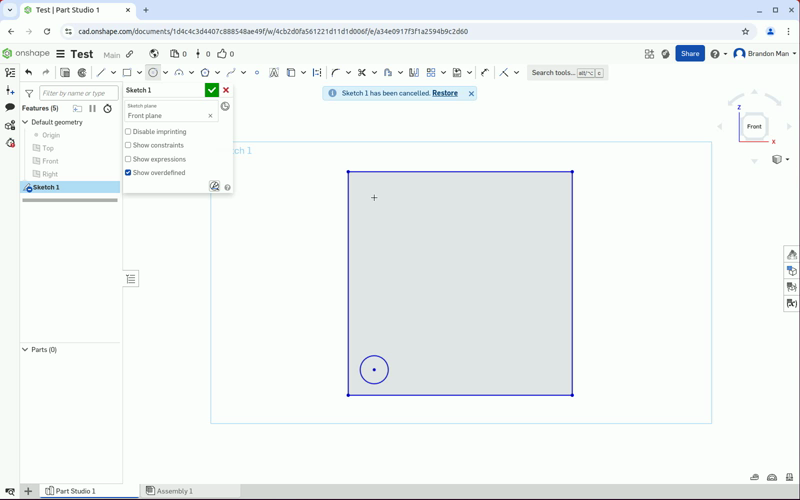
mouse_move(388, 197)
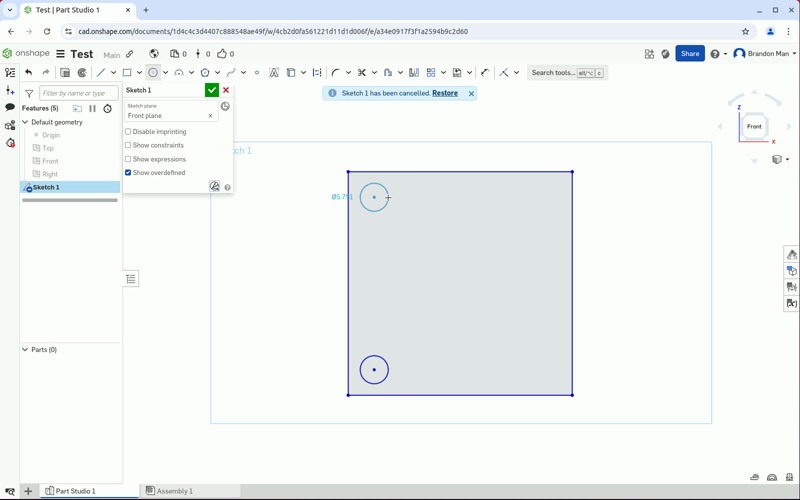
click(388, 197)
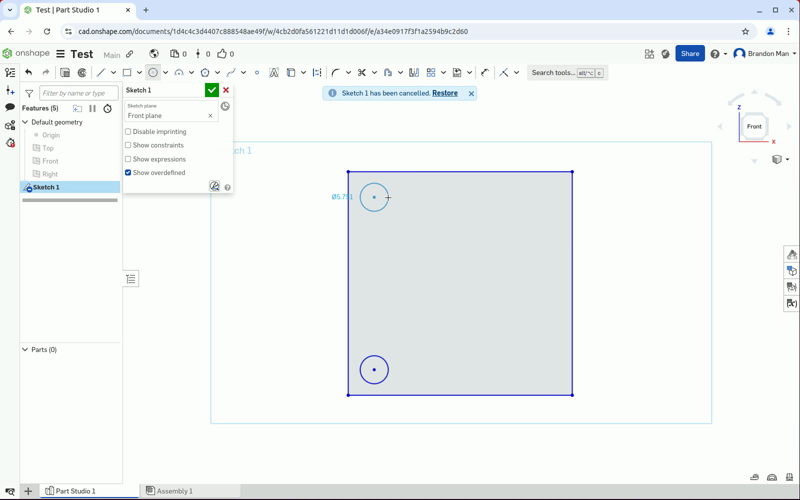
key(esc)
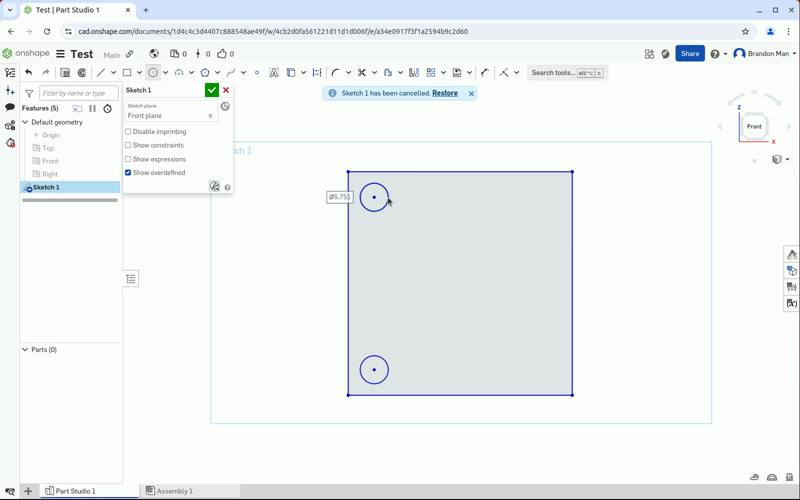
key(c)
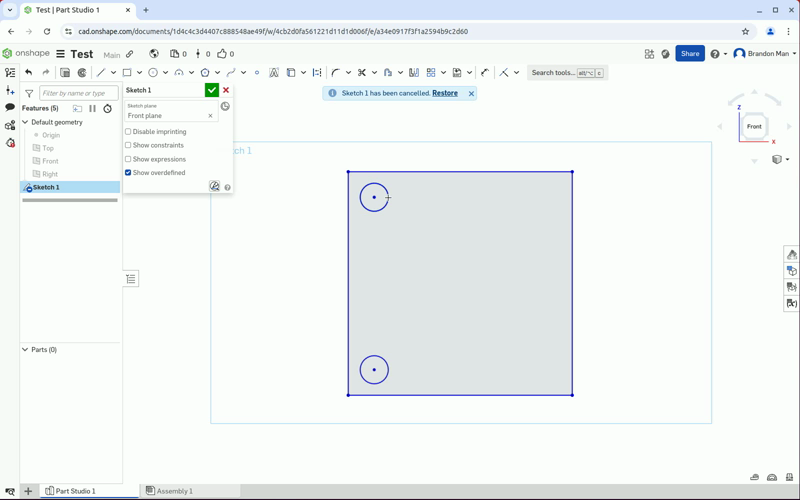
key_down(shift)
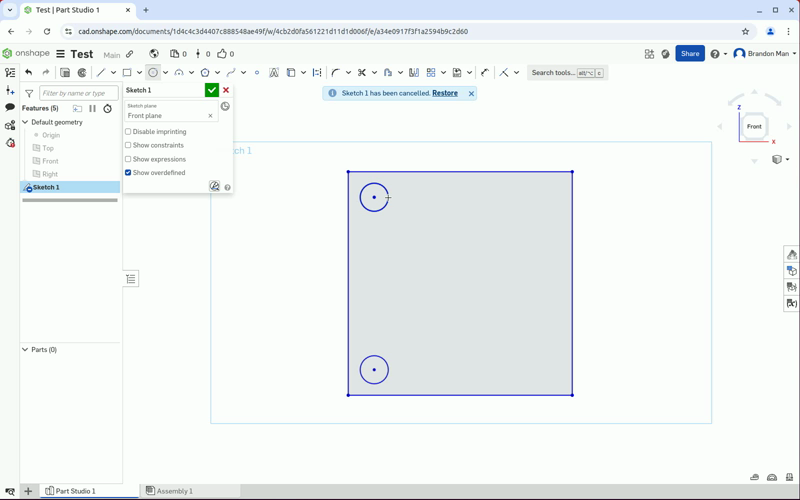
mouse_move(546, 369)
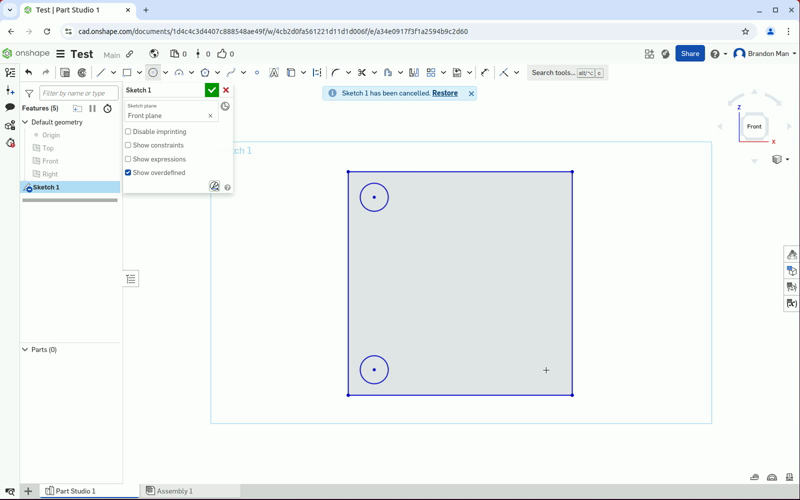
click(546, 369)
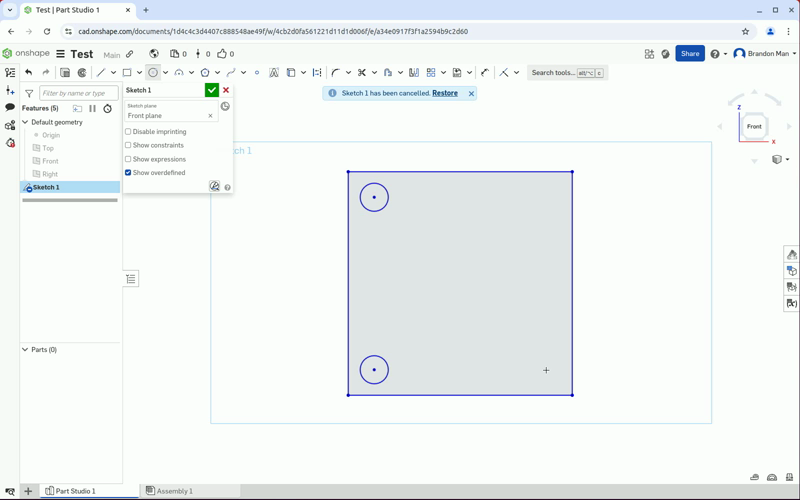
key_up(shift)
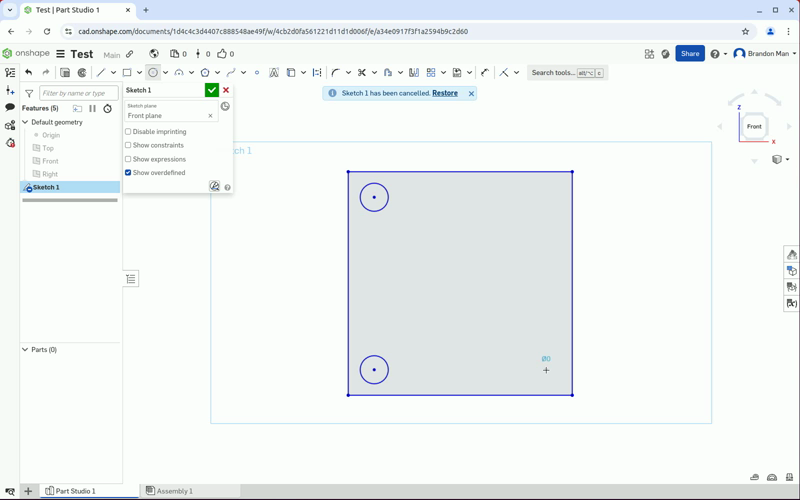
mouse_move(560, 369)
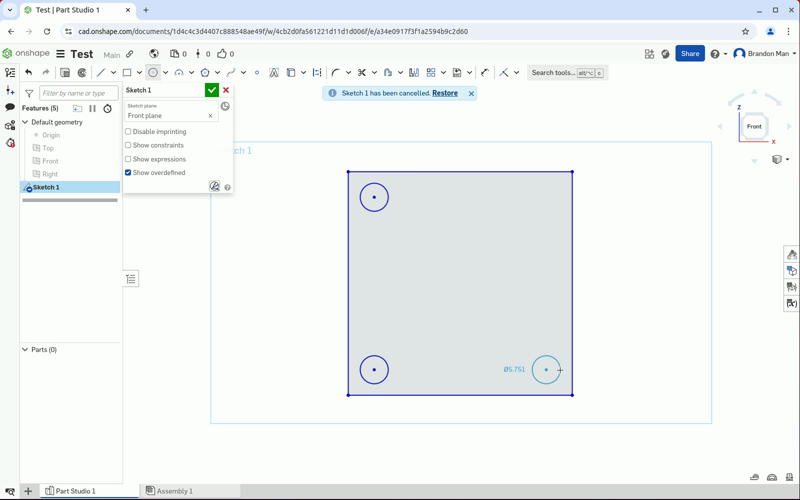
click(560, 369)
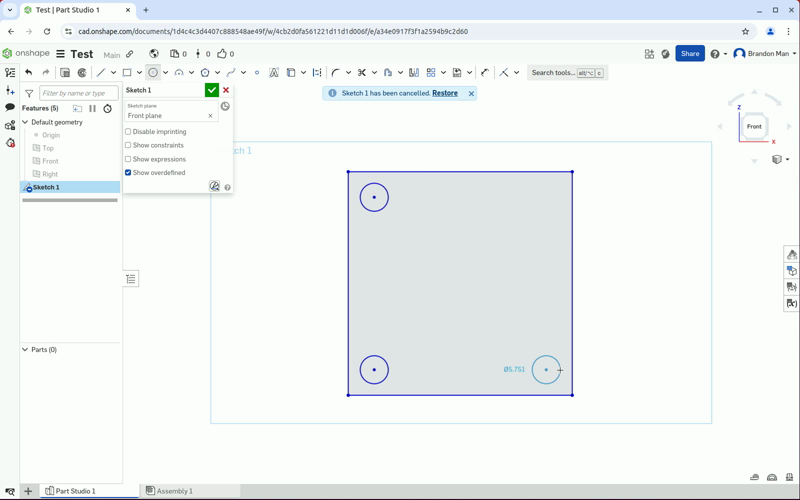
key(esc)
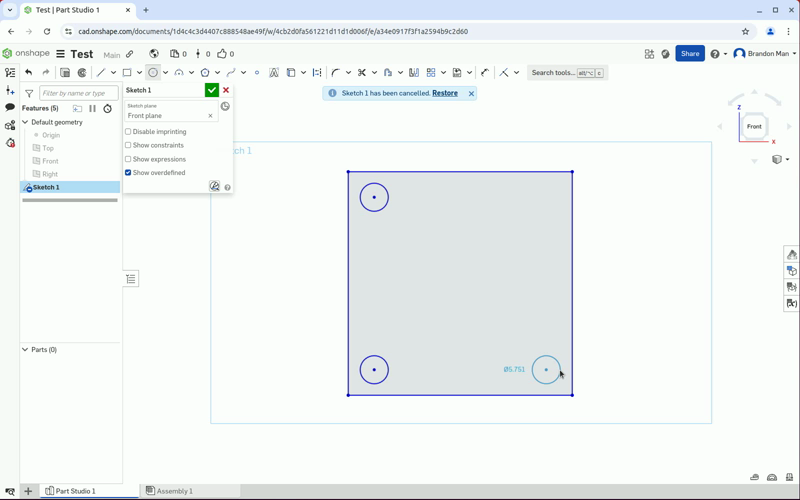
key(c)
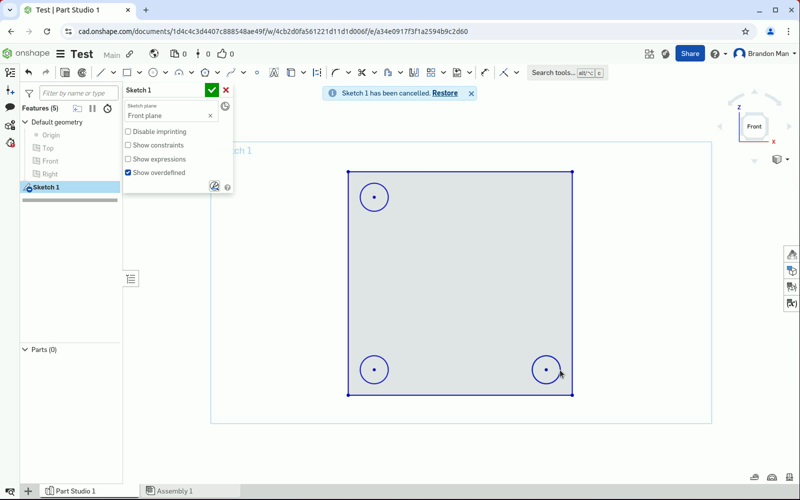
key_down(shift)
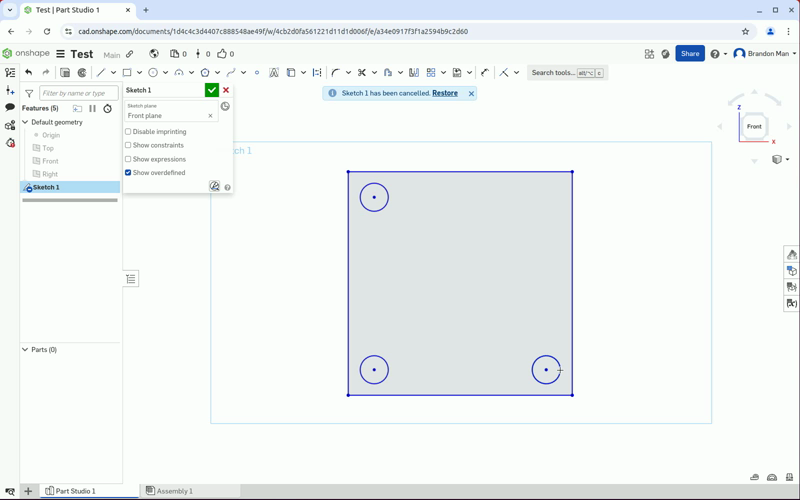
mouse_move(546, 197)
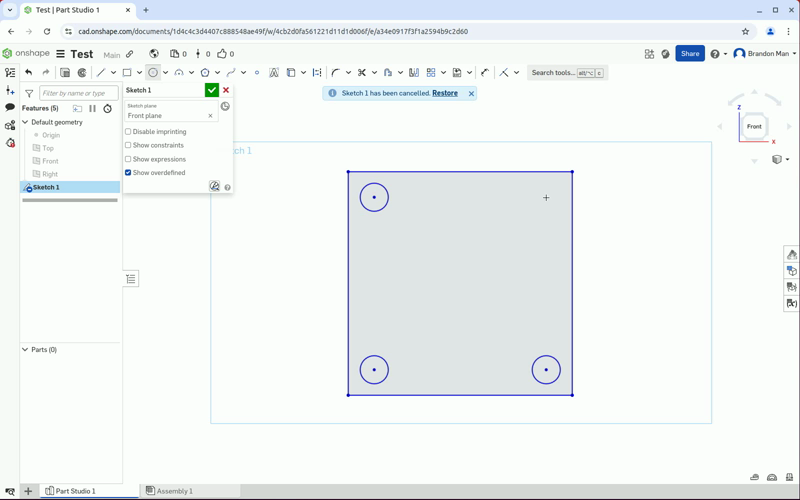
click(546, 197)
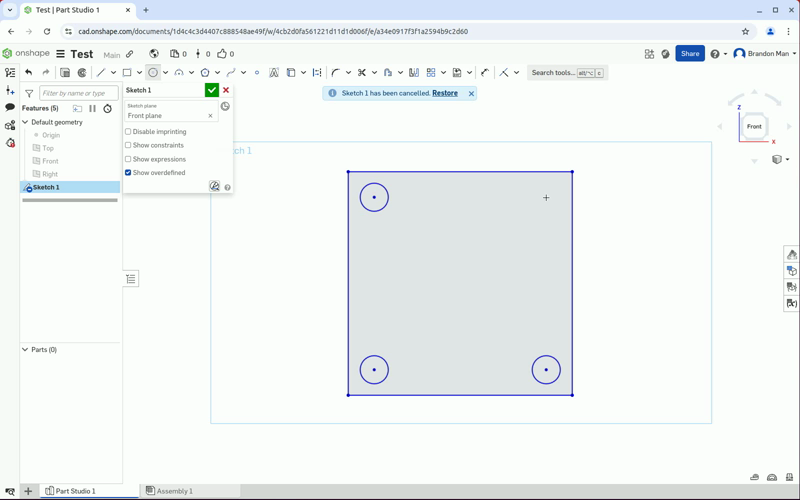
key_up(shift)
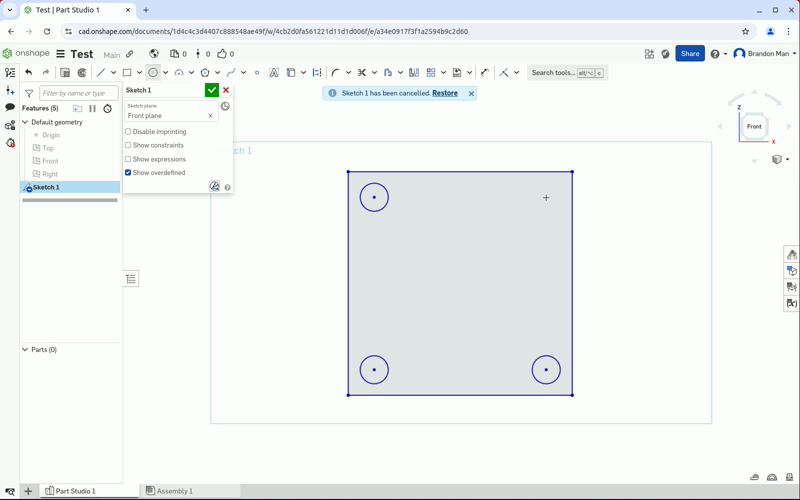
mouse_move(560, 197)
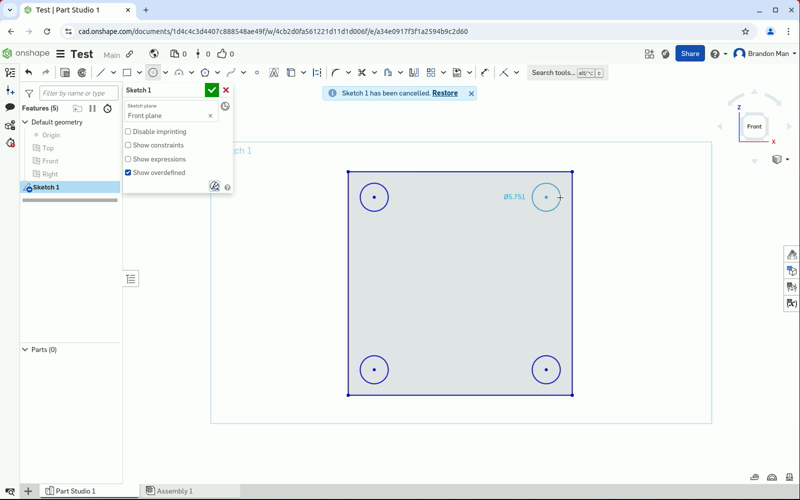
click(560, 197)
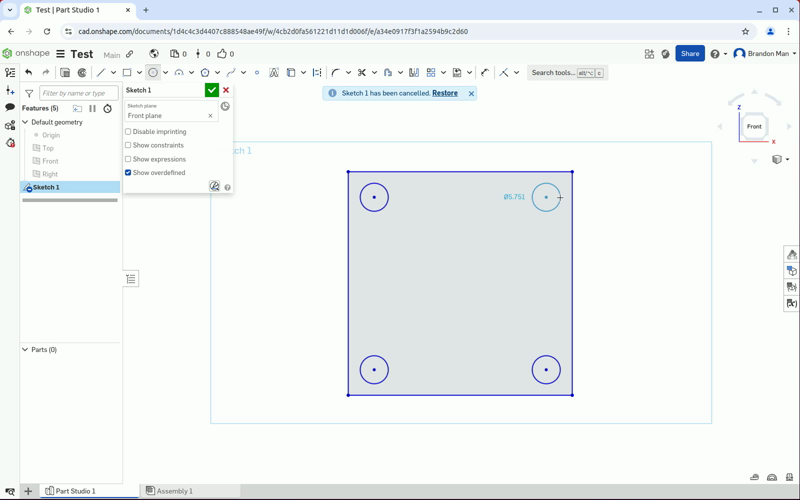
key(esc)
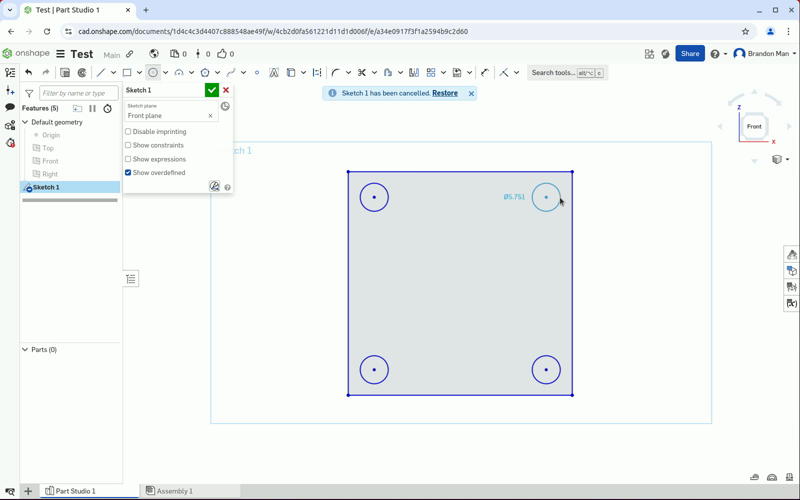
mouse_move(465, 287)
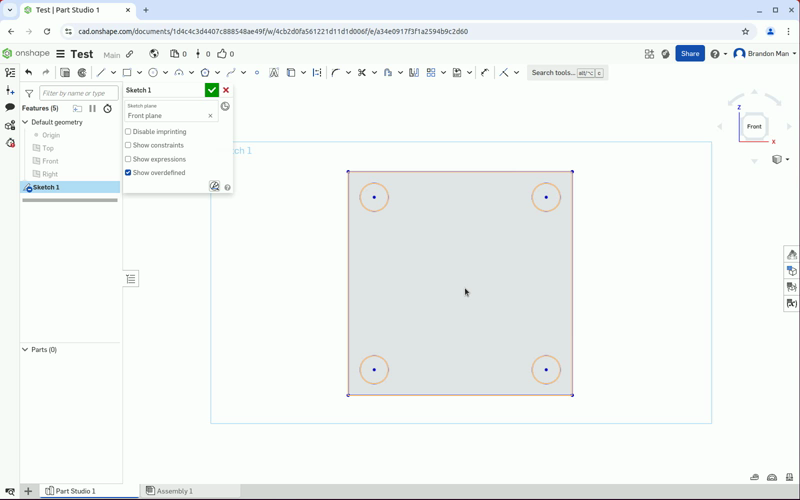
click(465, 287)
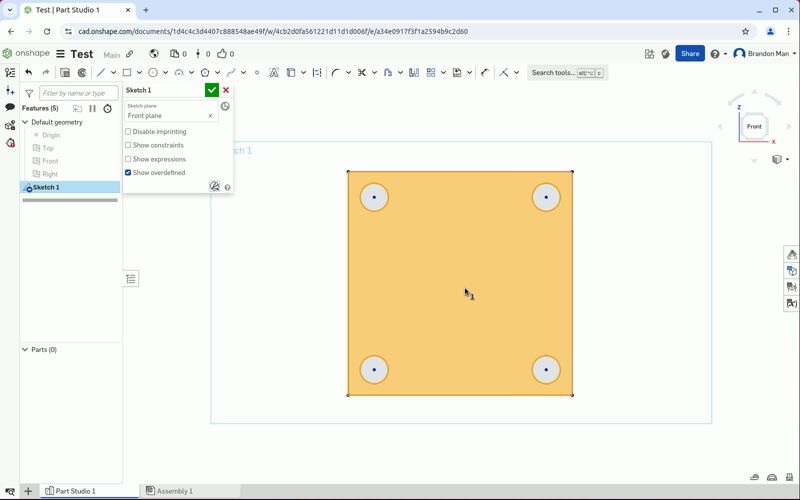
mouse_move(73, 352)
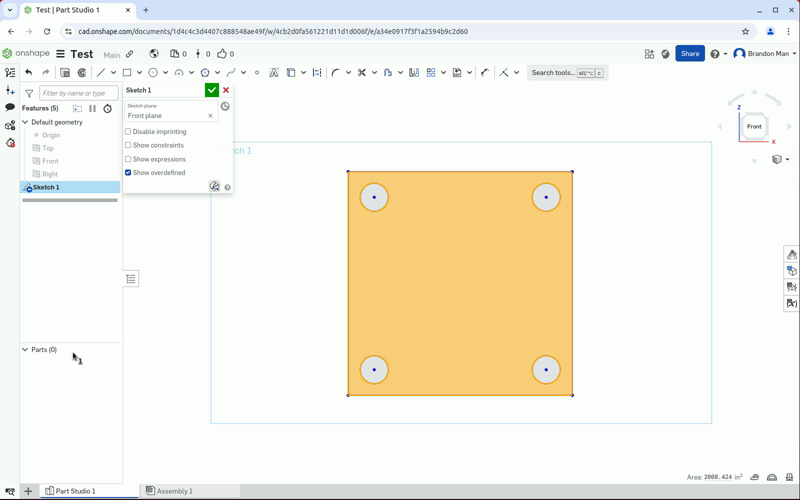
key(shift+y)
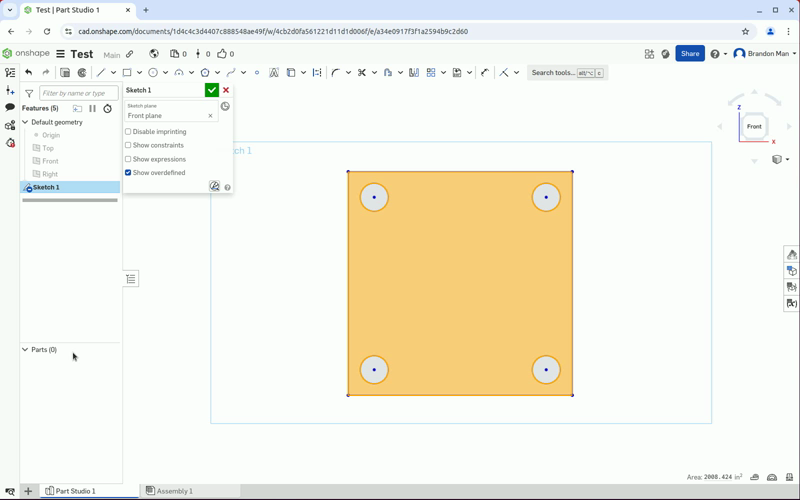
key(shift+e)
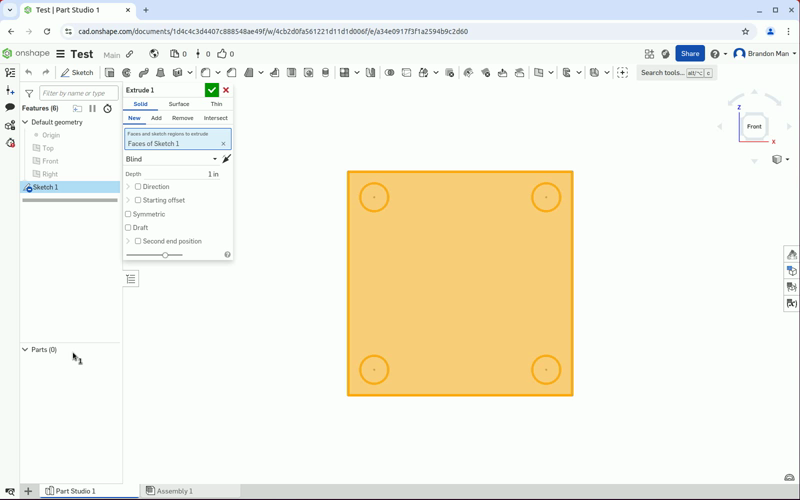
mouse_move(143, 106)
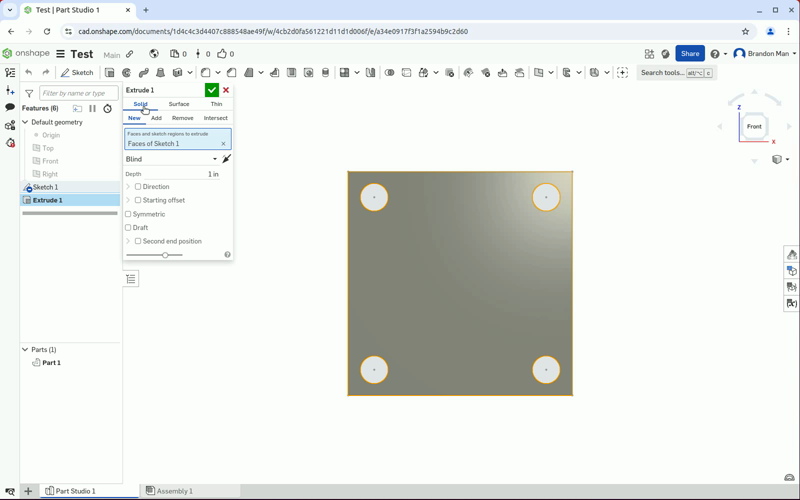
click(143, 106)
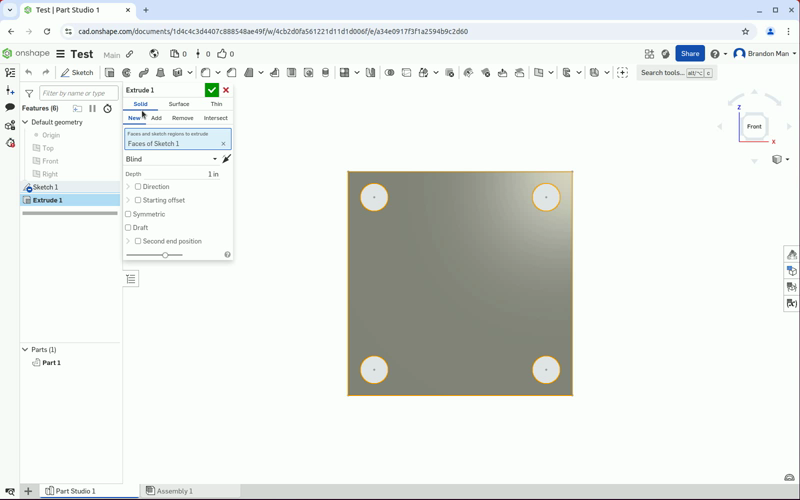
mouse_move(137, 120)
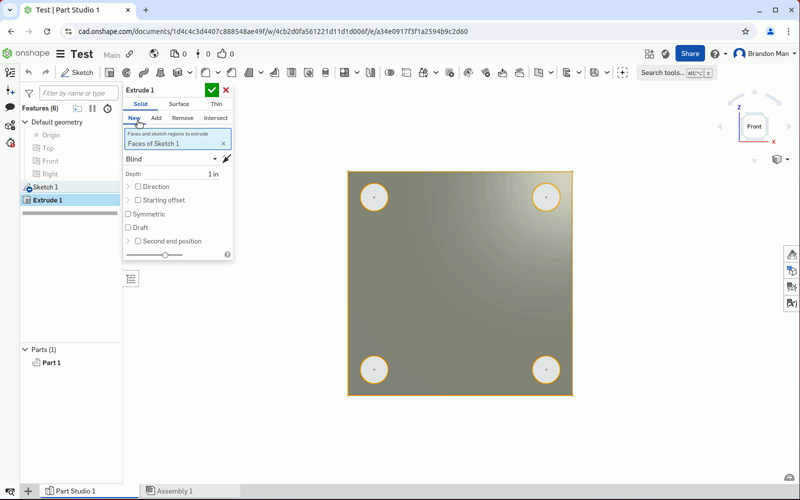
click(137, 120)
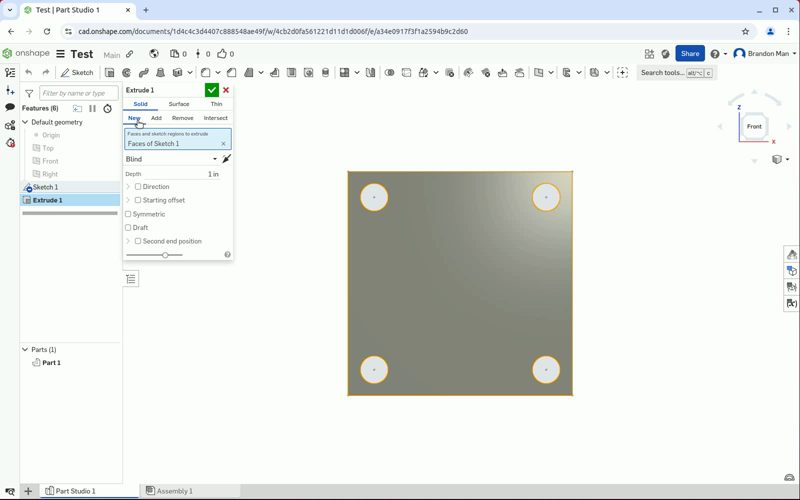
key(tab, 4)
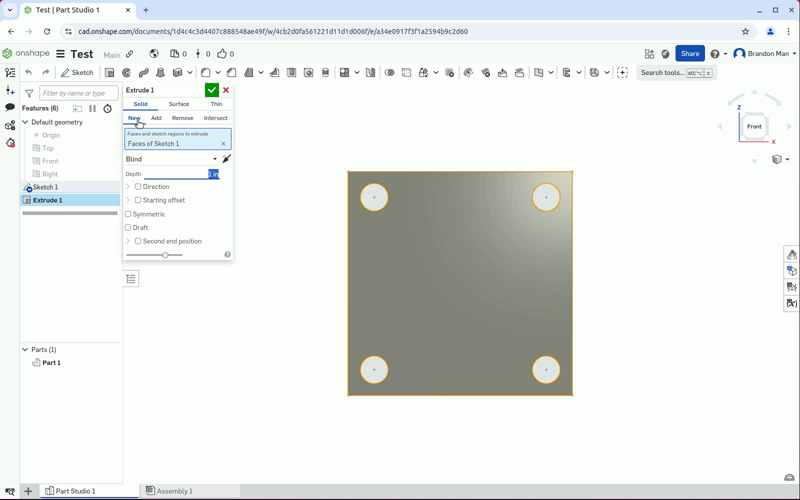
text(5.055)
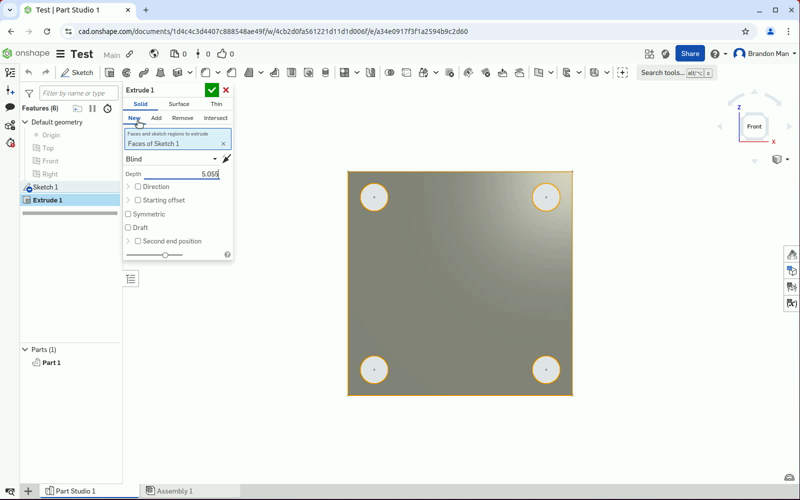
key(enter)
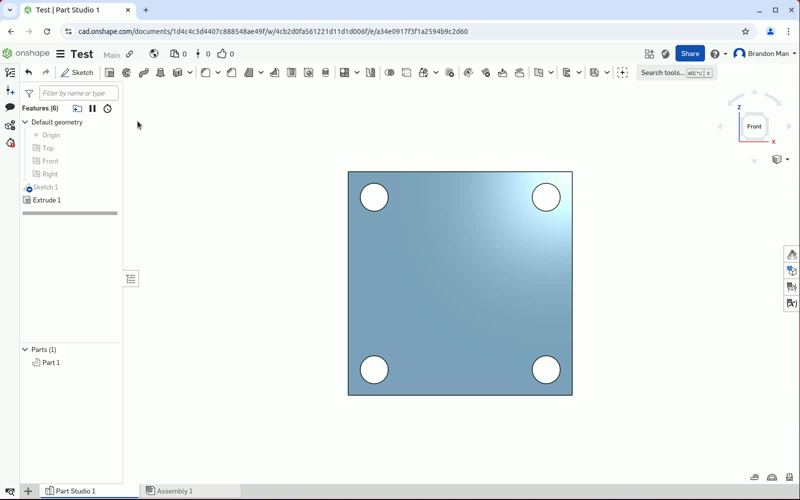
key(shift+h)
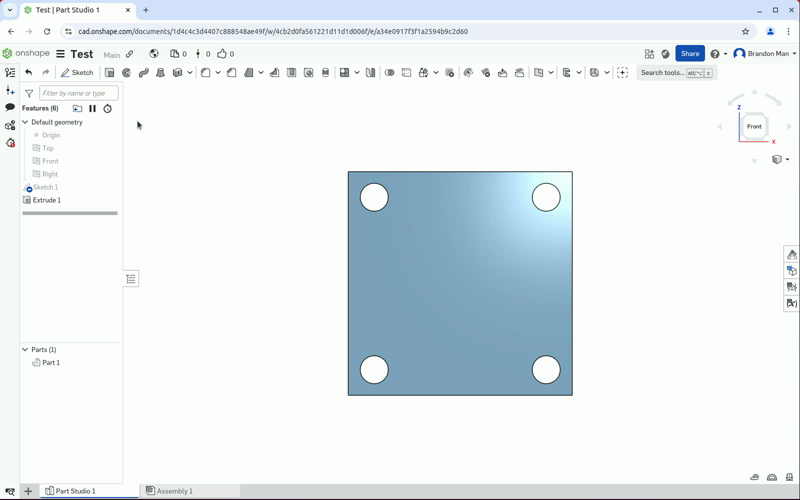
key(shift+h)
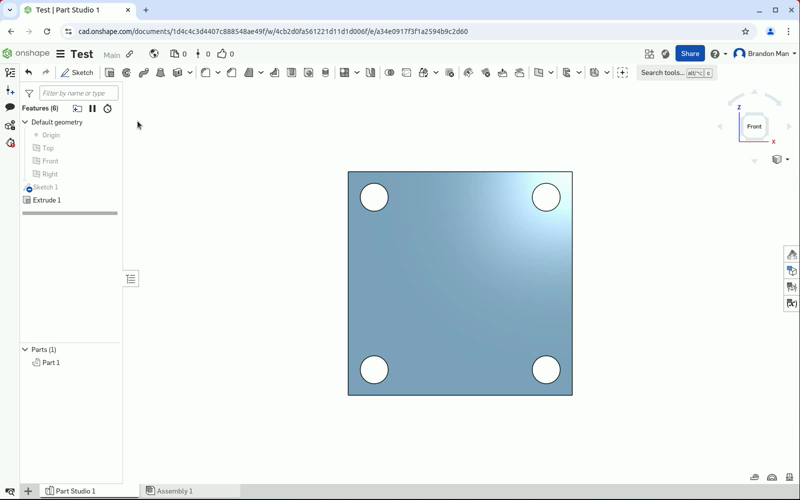
mouse_move(73, 189)
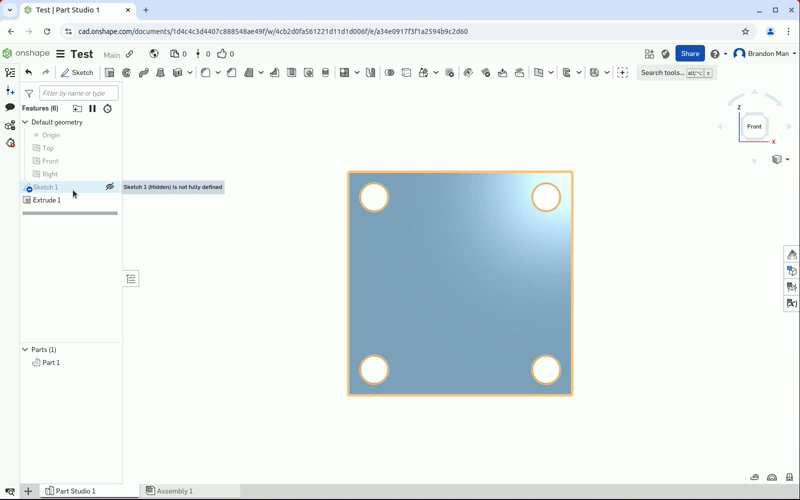
click(73, 189)
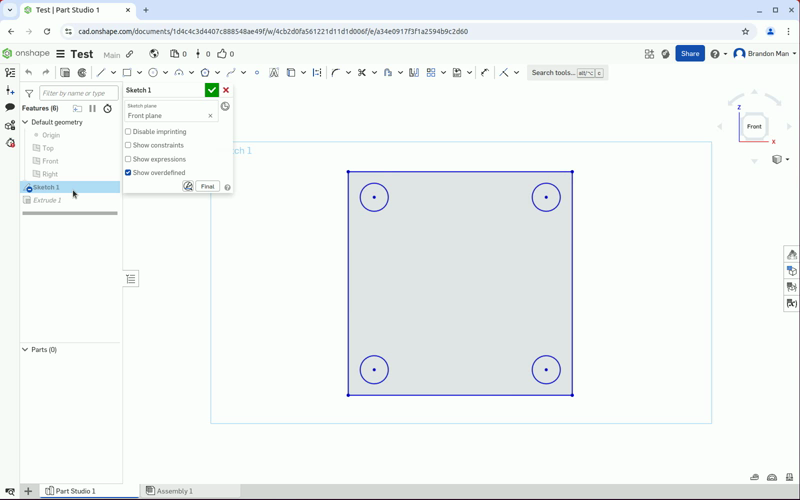
mouse_move(229, 92)
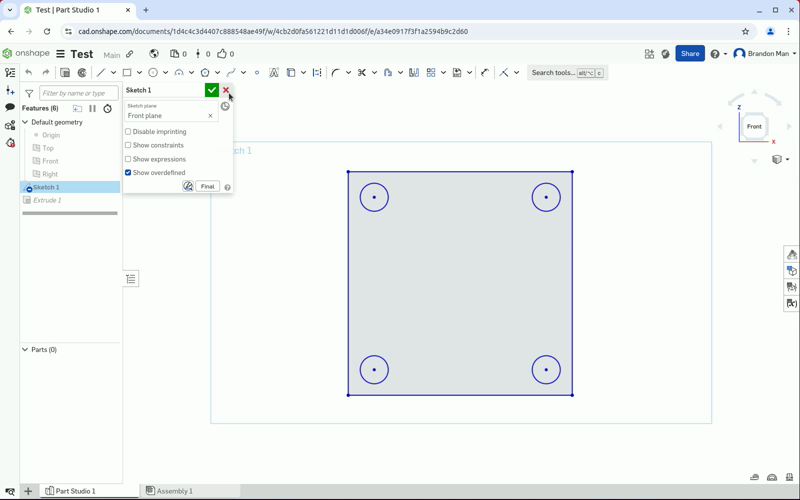
click(229, 92)
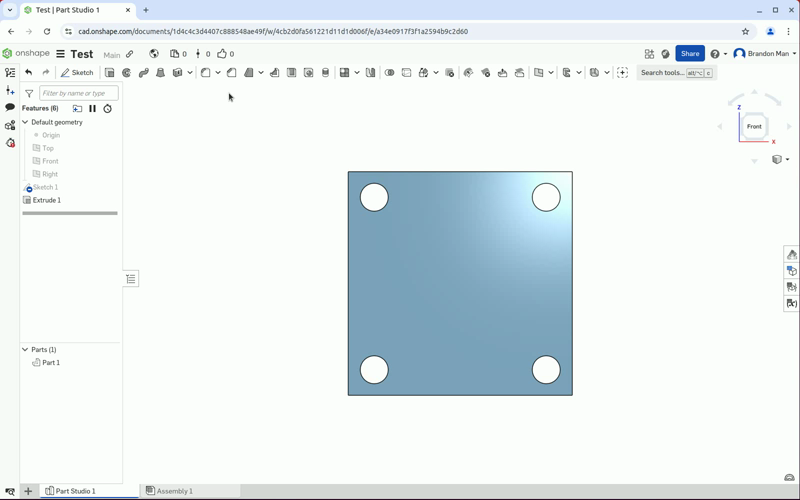
mouse_move(541, 75)
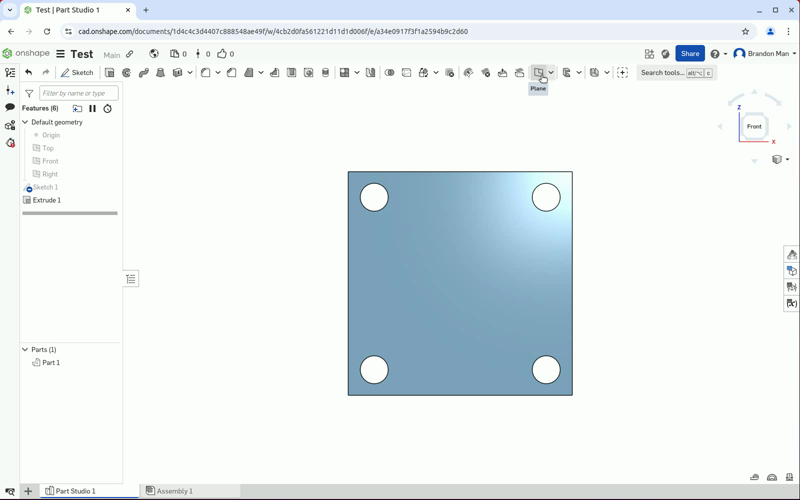
click(541, 75)
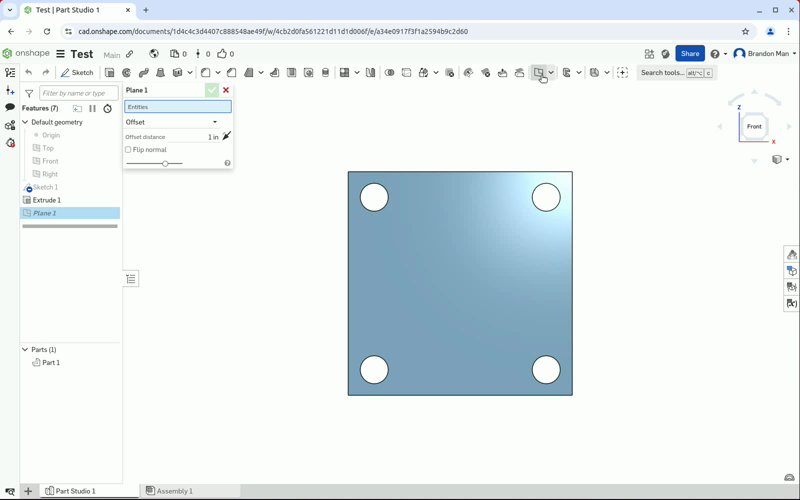
mouse_move(73, 163)
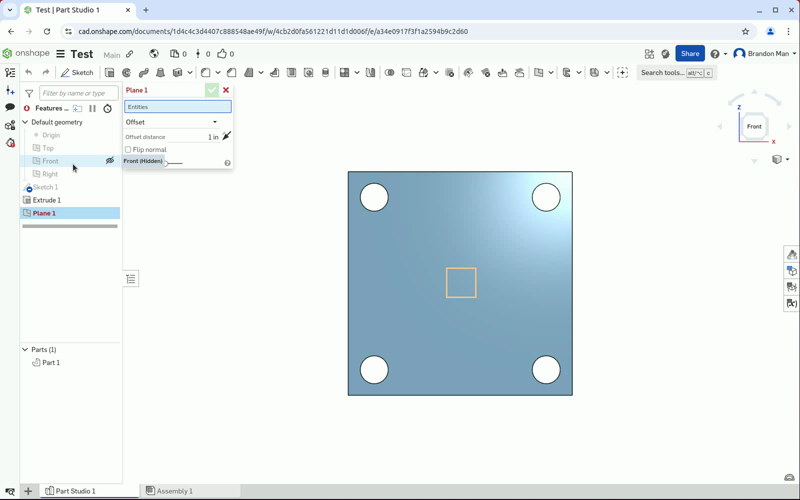
click(73, 163)
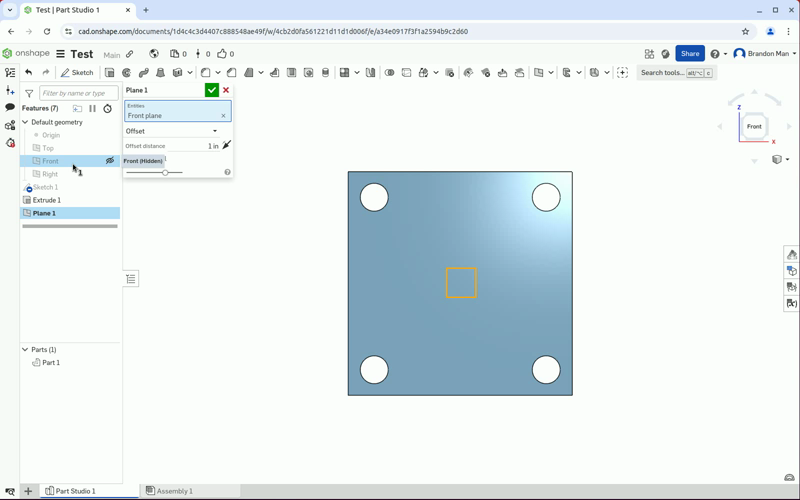
key(tab, 2)
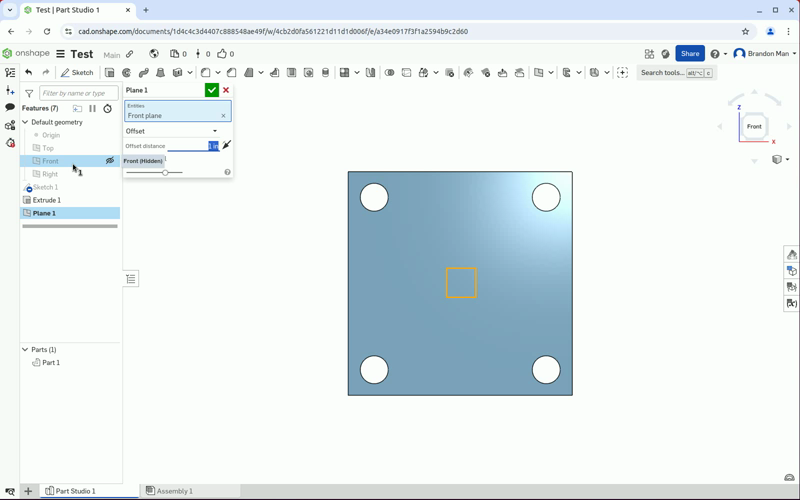
text(5.053)
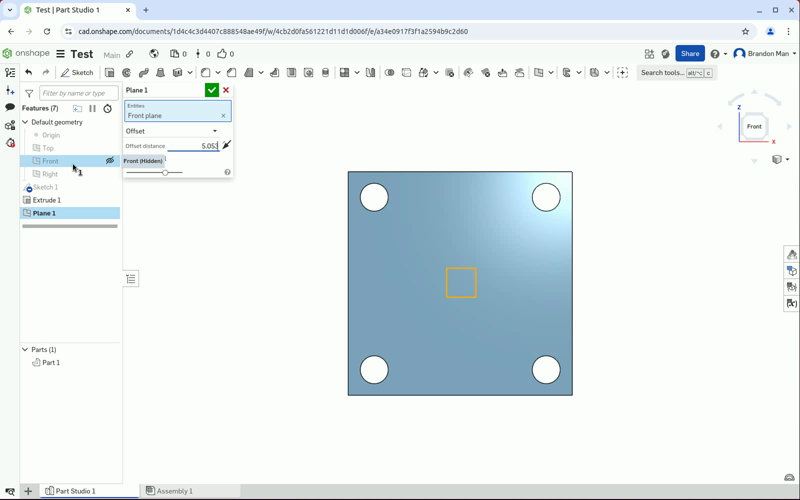
key(enter, 2)
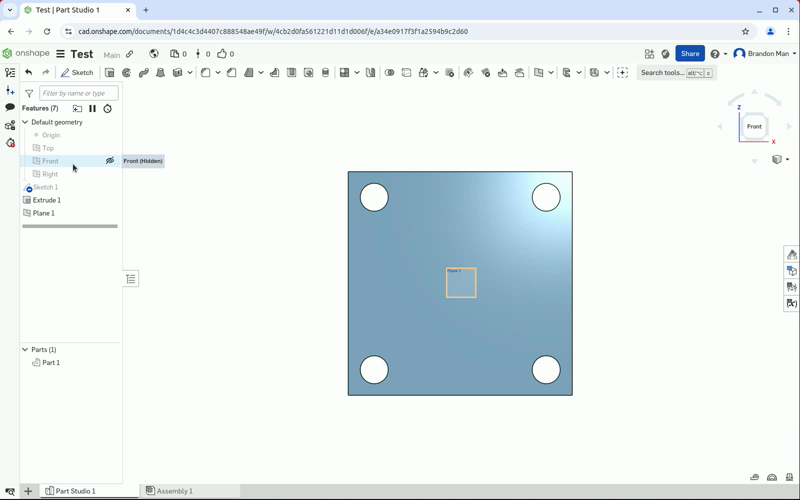
key(shift+s)
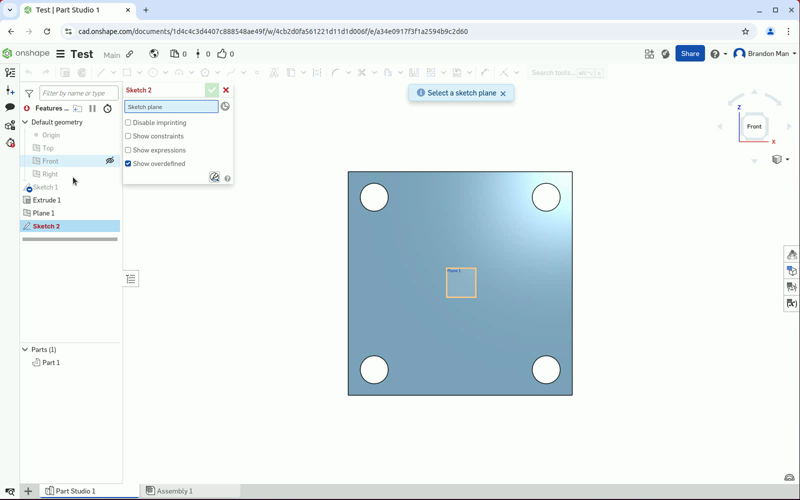
mouse_move(73, 215)
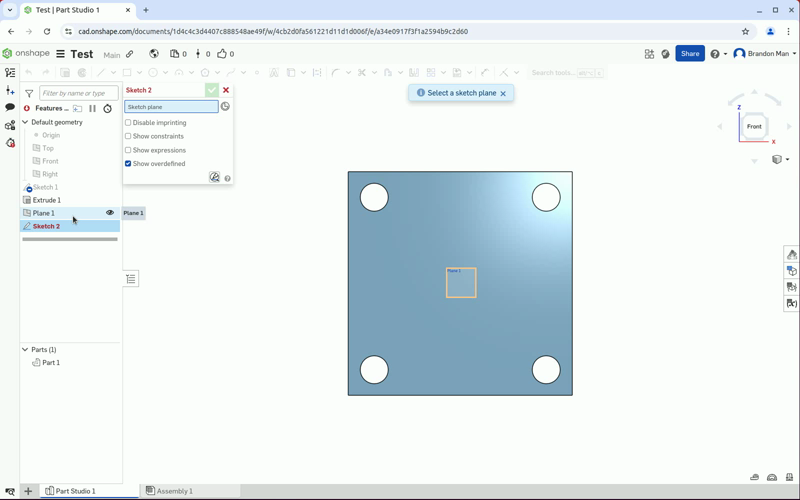
click(73, 215)
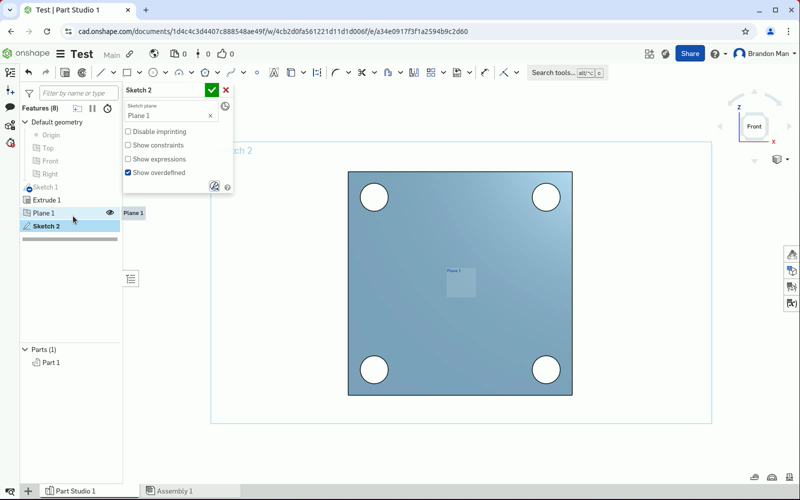
mouse_move(73, 352)
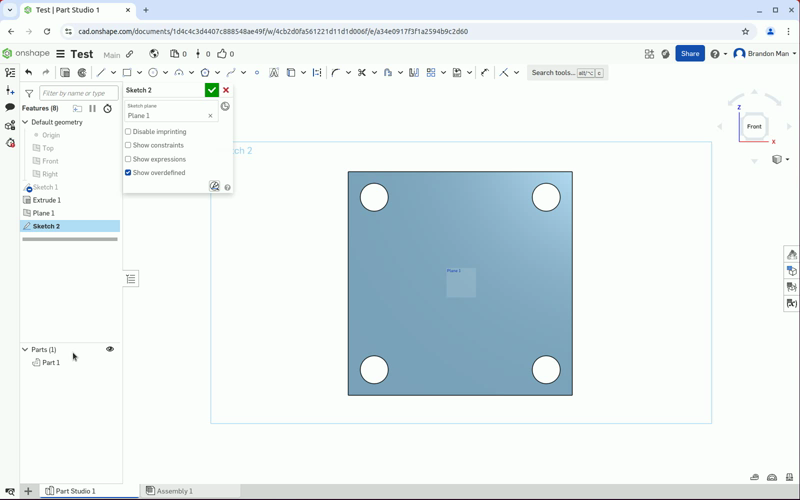
key(y)
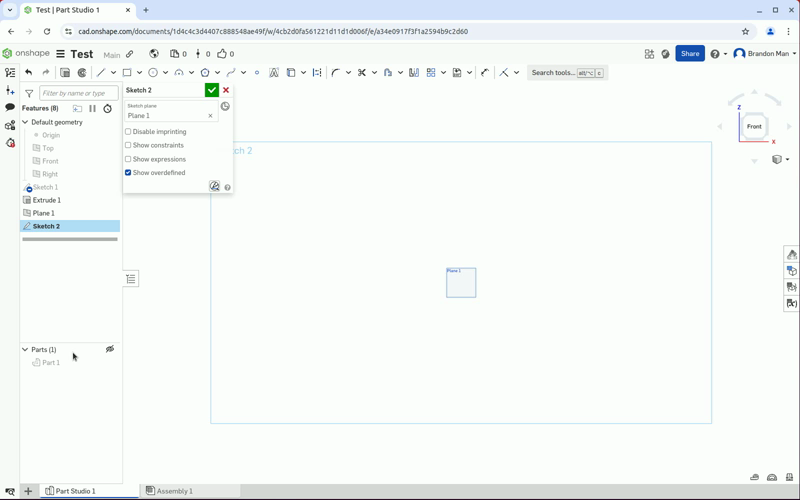
key(c)
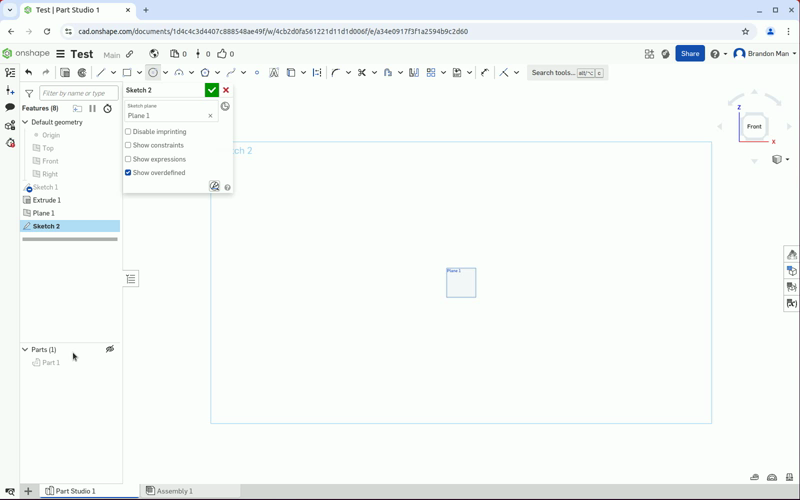
key_down(shift)
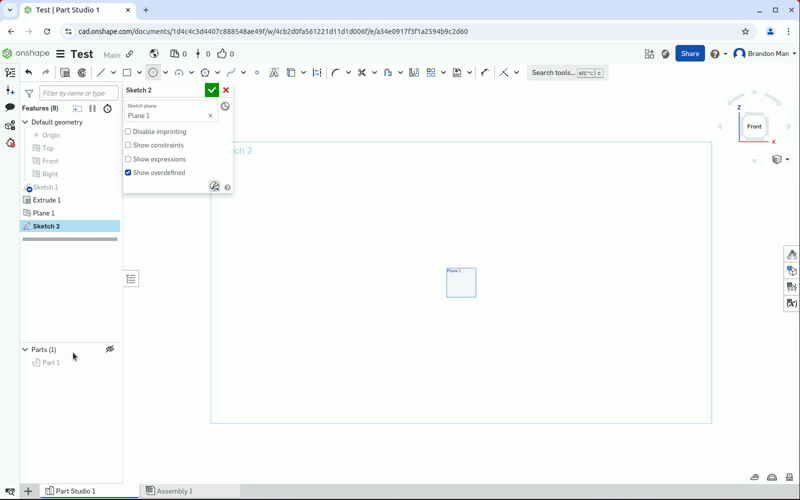
mouse_move(461, 282)
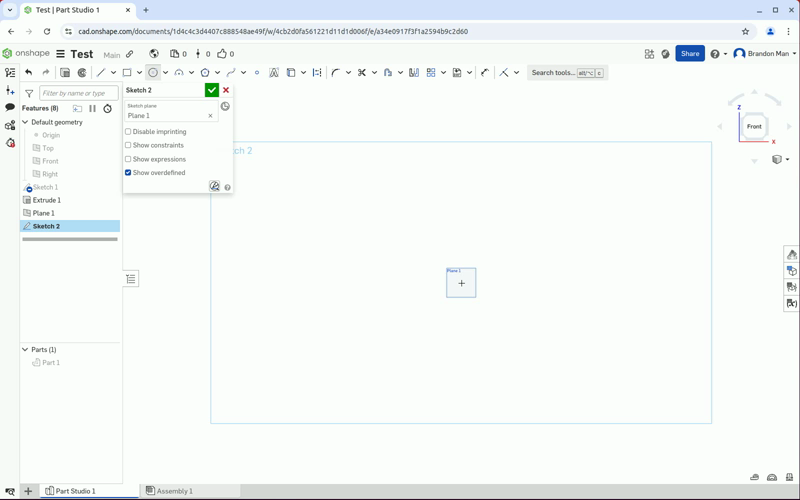
click(461, 282)
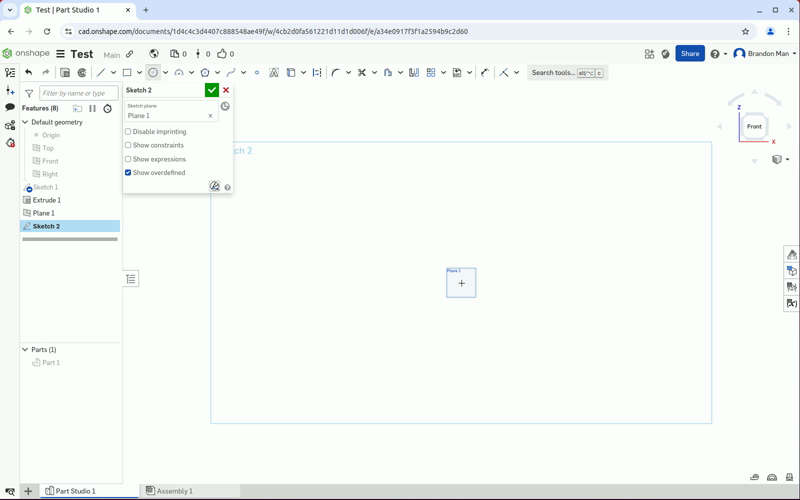
key_up(shift)
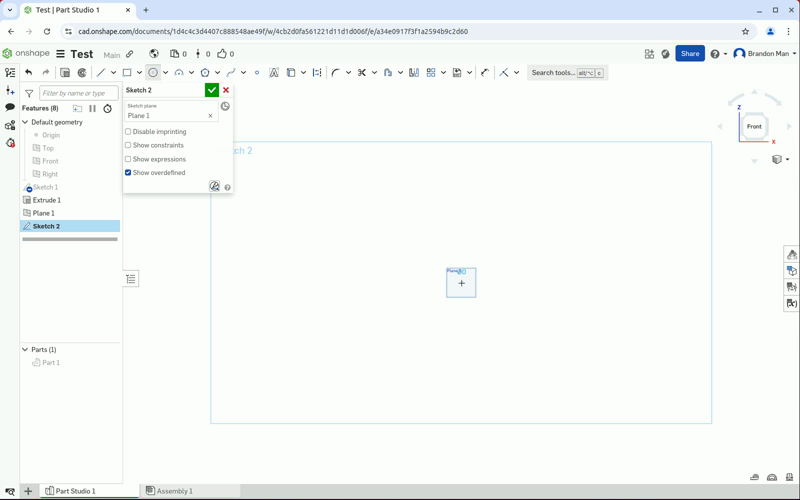
mouse_move(533, 282)
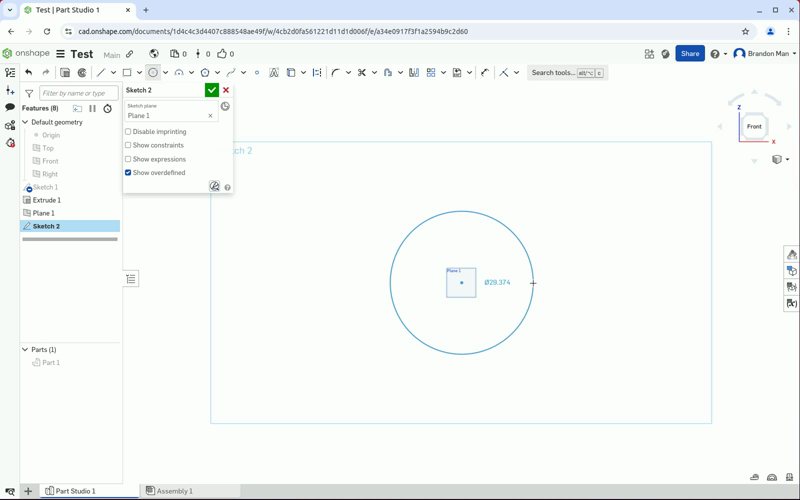
click(533, 282)
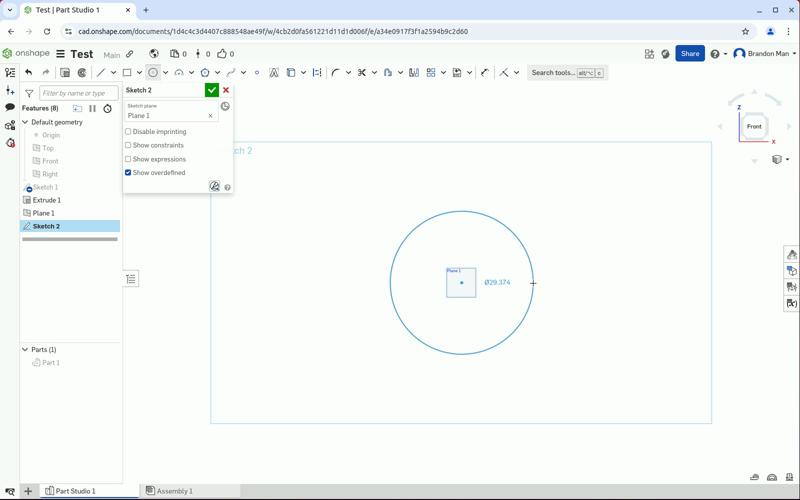
key(esc)
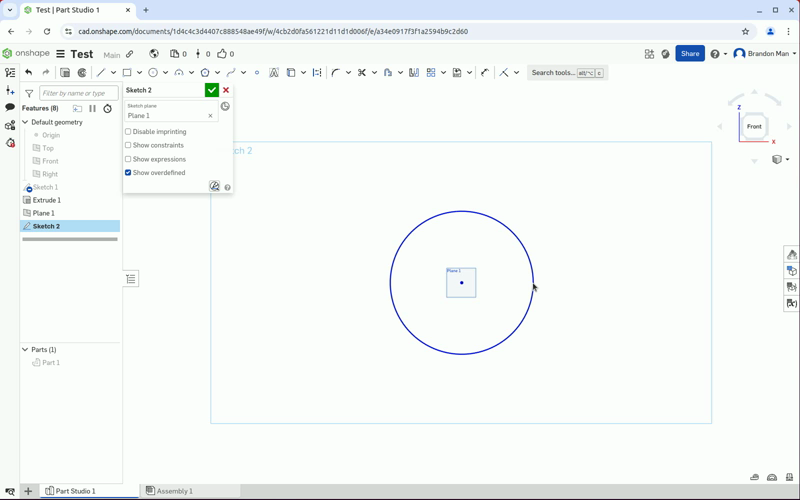
mouse_move(437, 246)
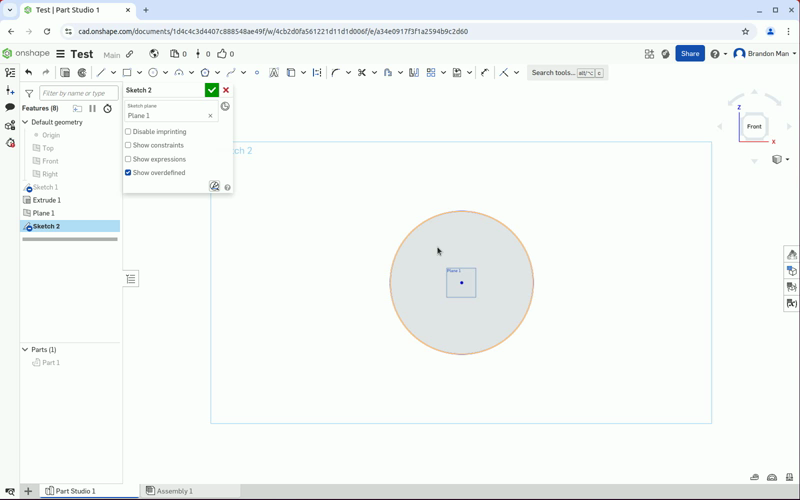
click(437, 246)
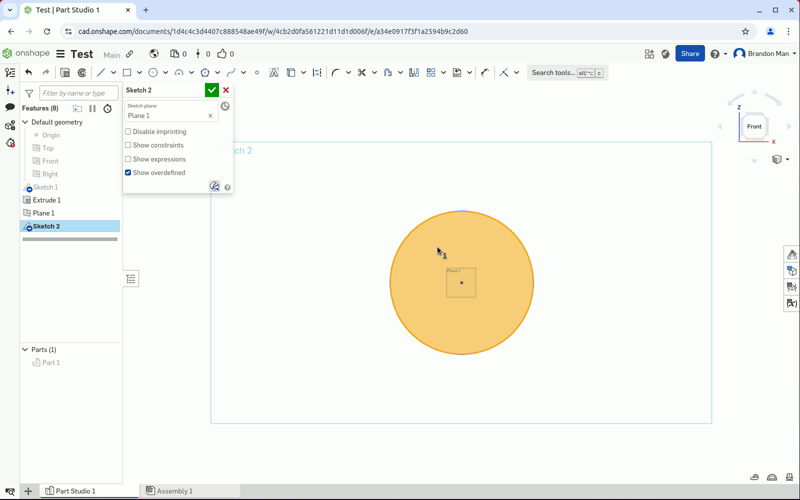
mouse_move(73, 352)
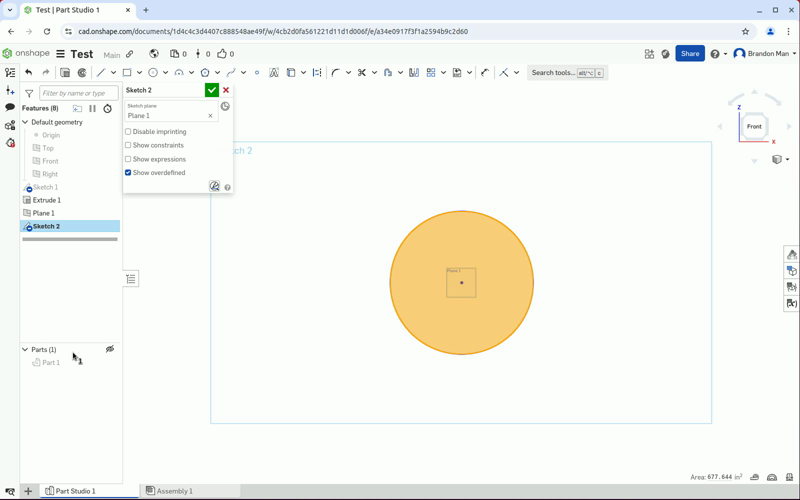
key(shift+y)
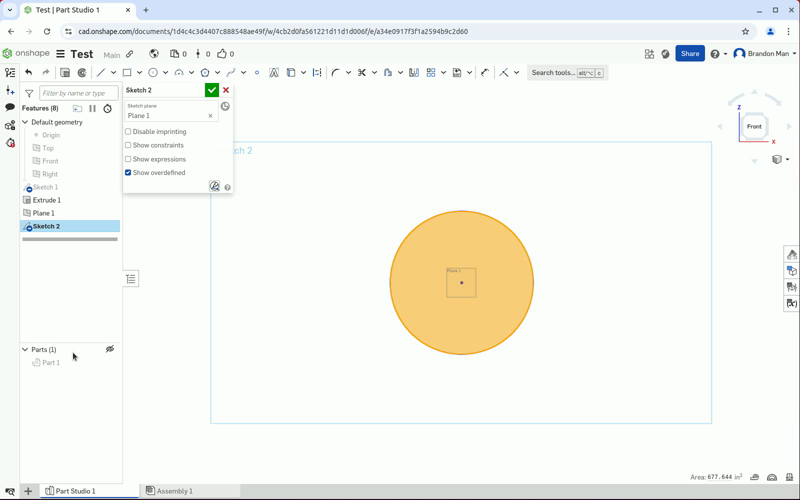
key(shift+e)
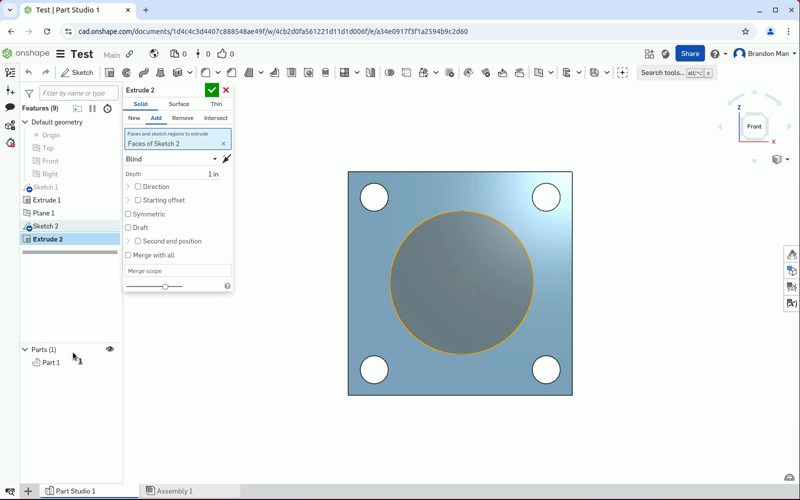
mouse_move(143, 106)
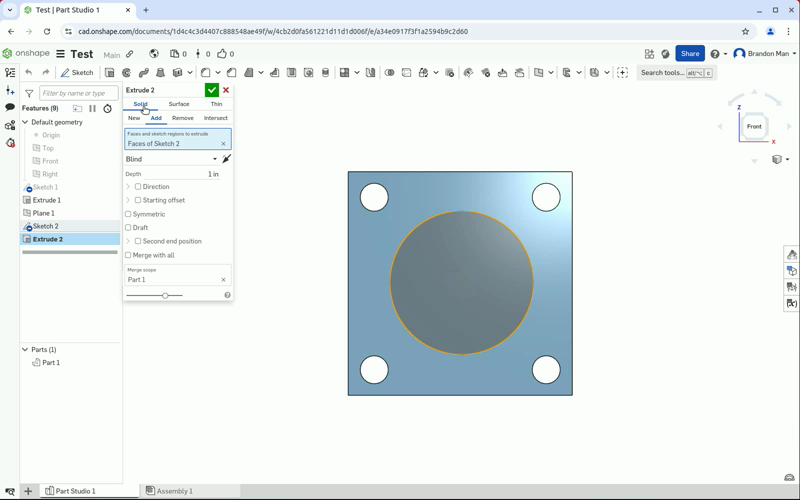
click(143, 106)
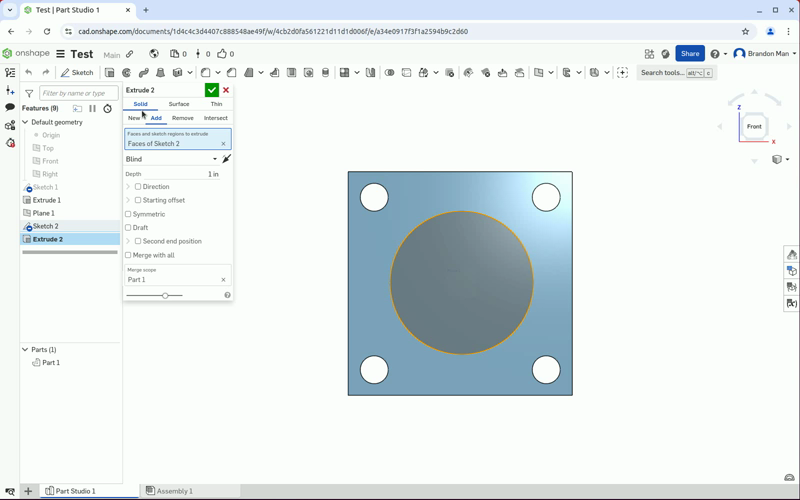
mouse_move(137, 120)
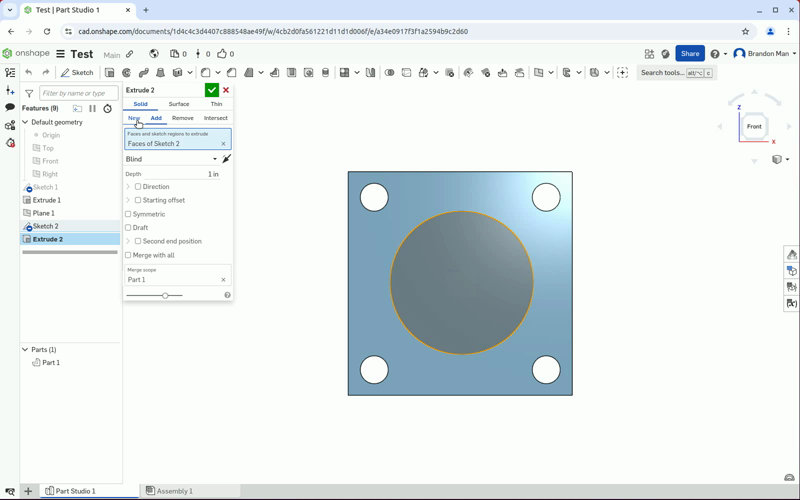
click(137, 120)
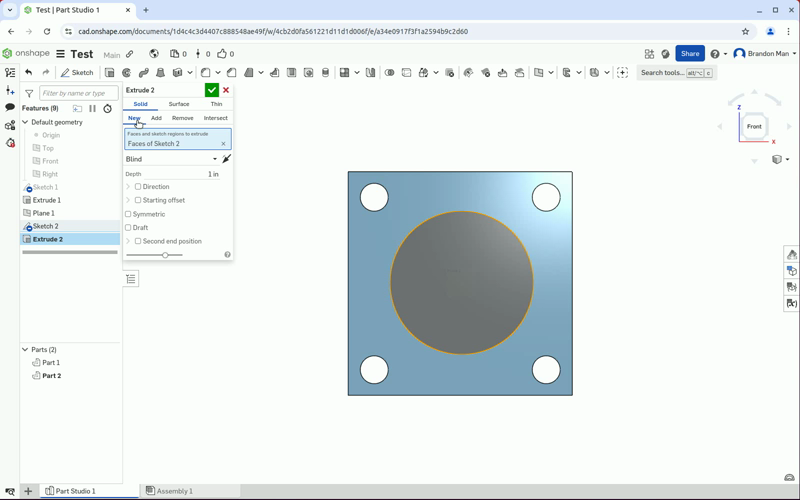
key(tab, 4)
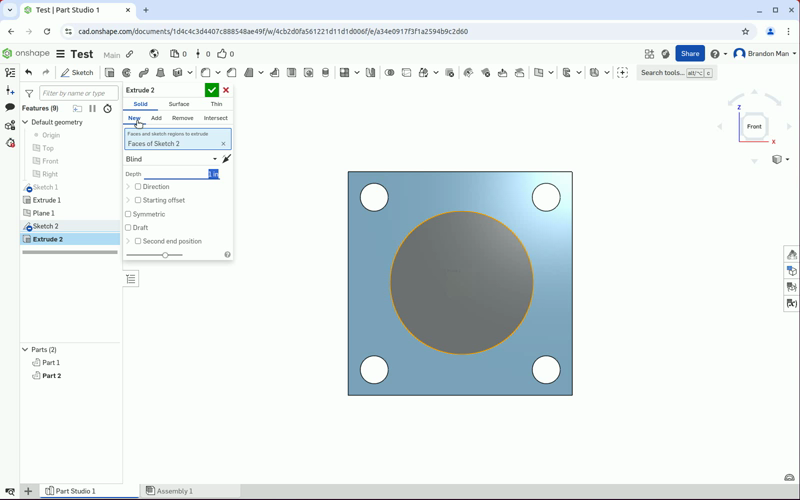
text(5.055)
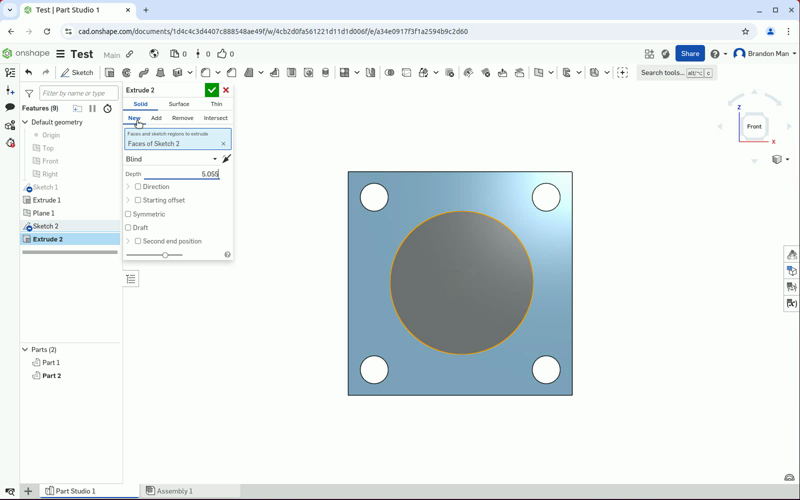
key(enter)
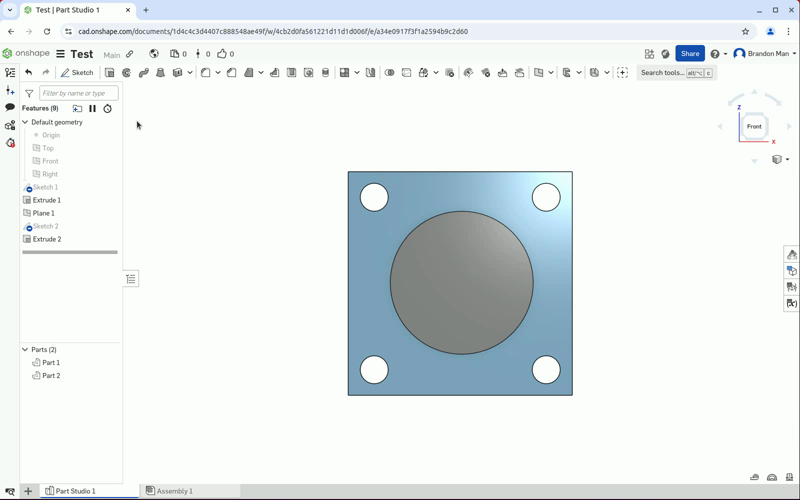
key(shift+h)
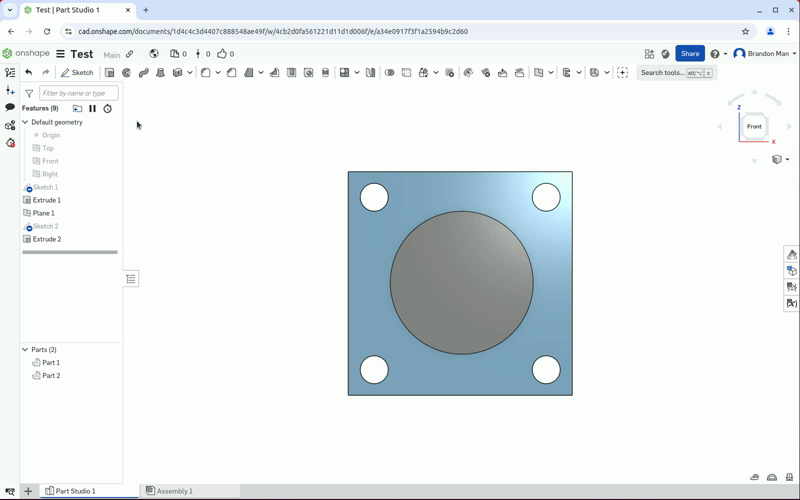
key(shift+h)
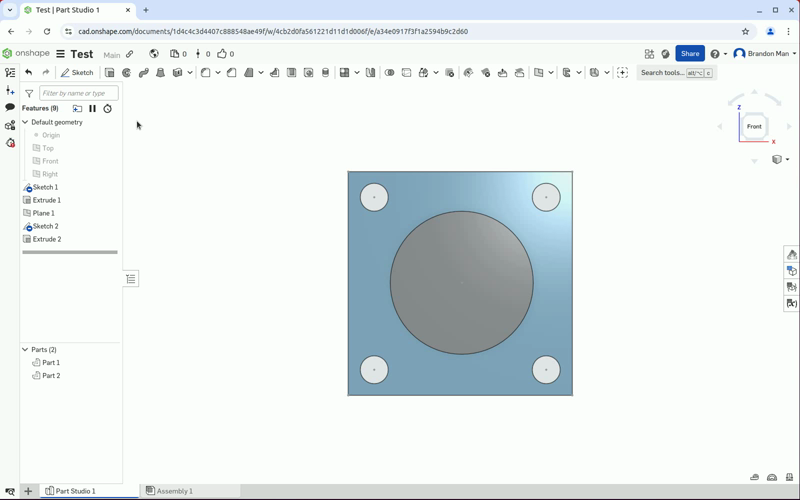
key(shift+7)
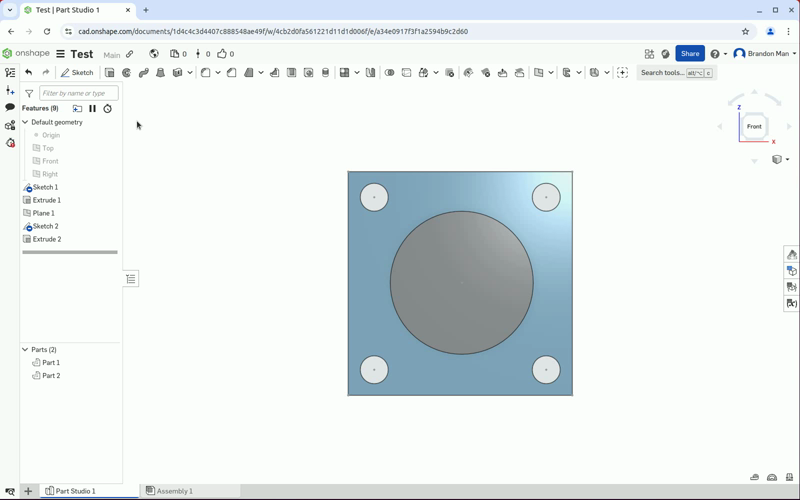
key(left, 2)
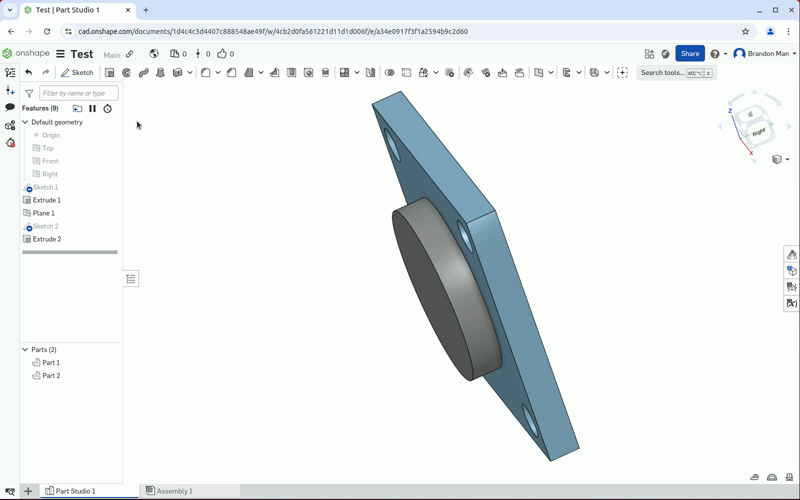
key(down, 2)
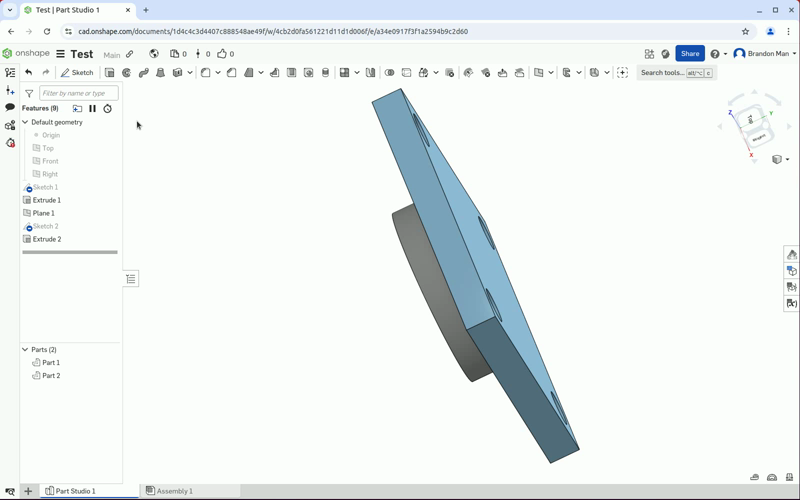
key(up, 2)
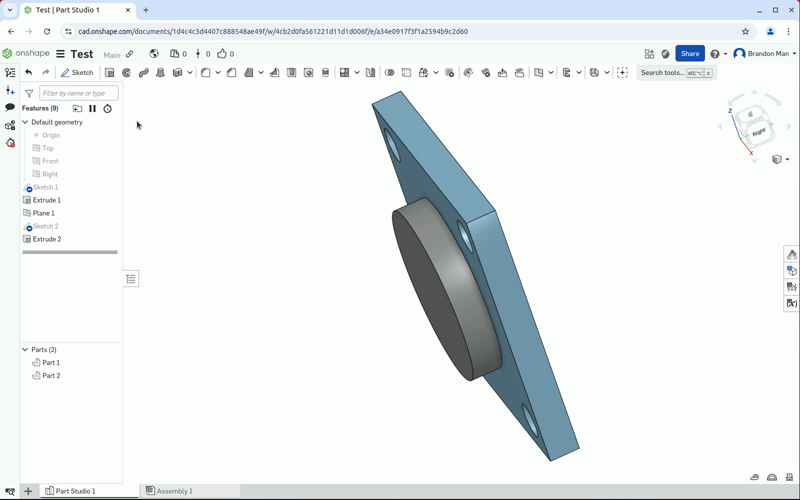
key(right, 2)
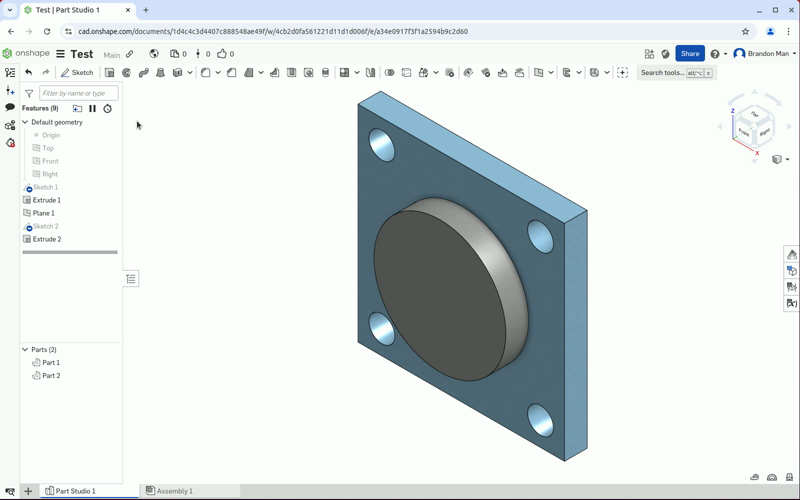
mouse_move(73, 189)
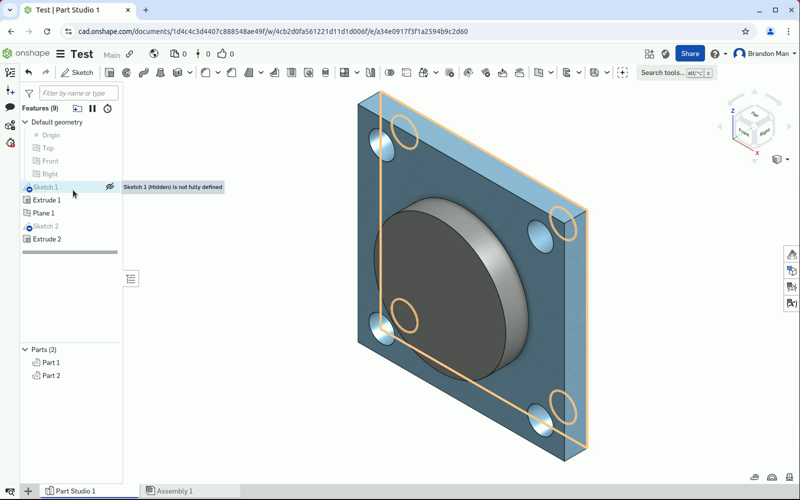
click(73, 189)